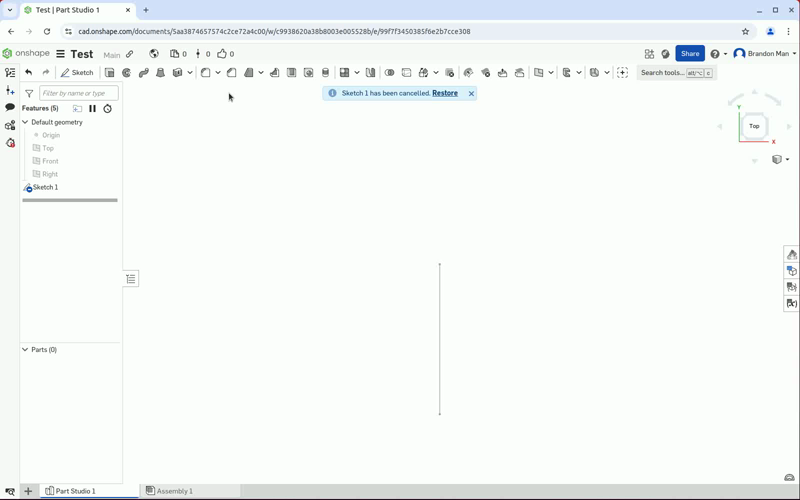
key(shift+h)
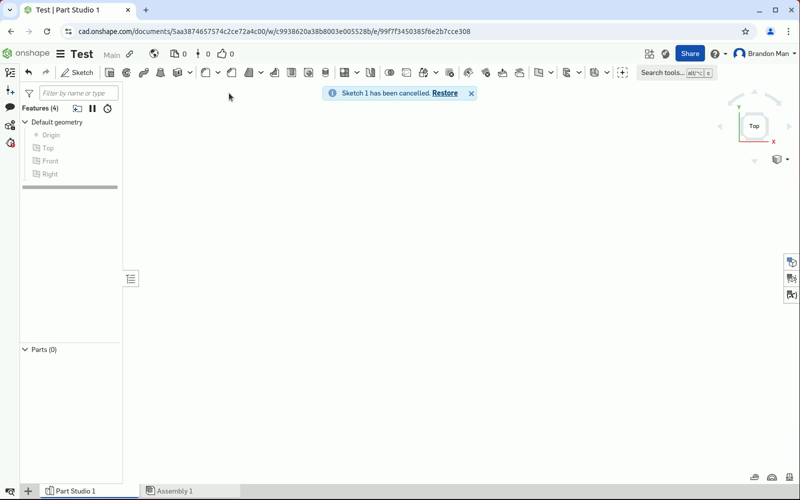
mouse_move(73, 352)
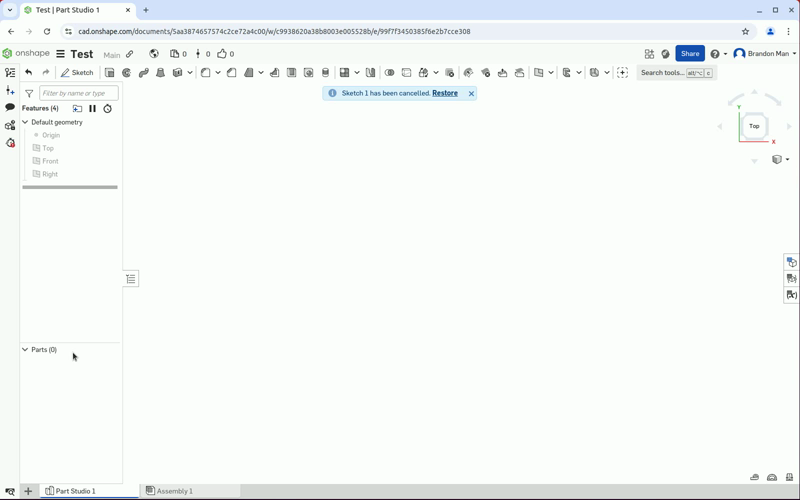
key(y)
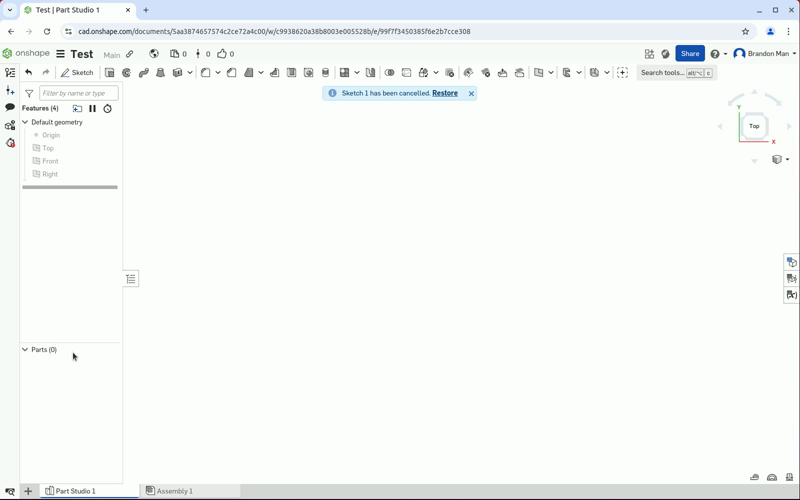
key(shift+p)
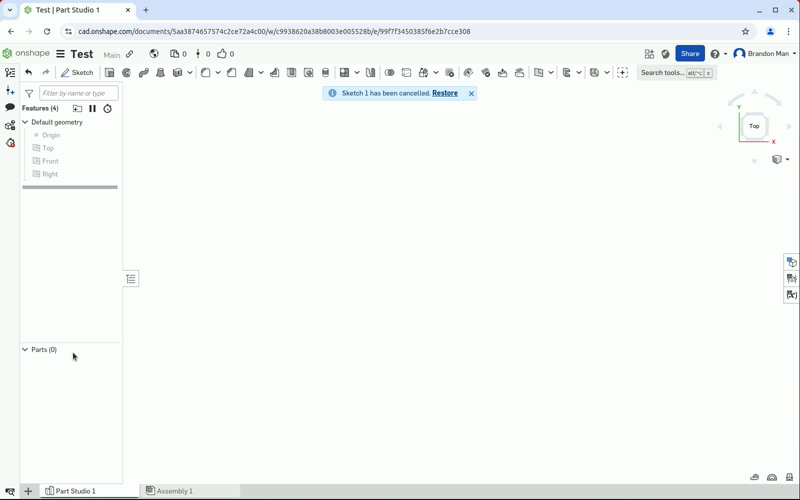
key(space)
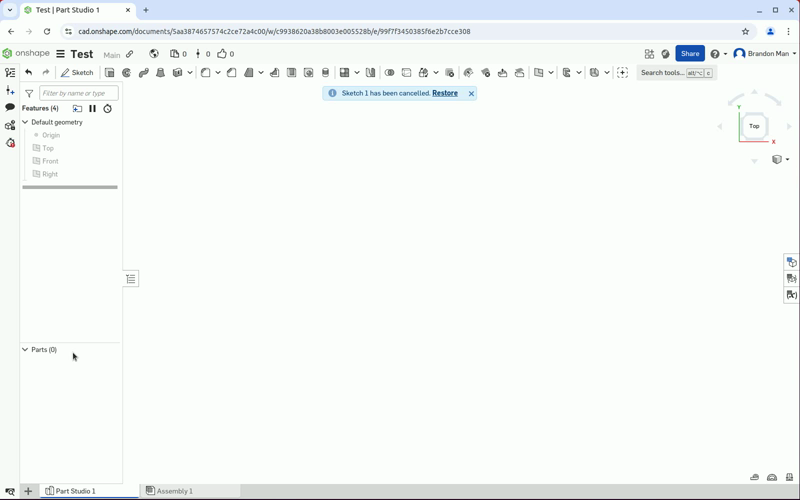
key_down(shift)
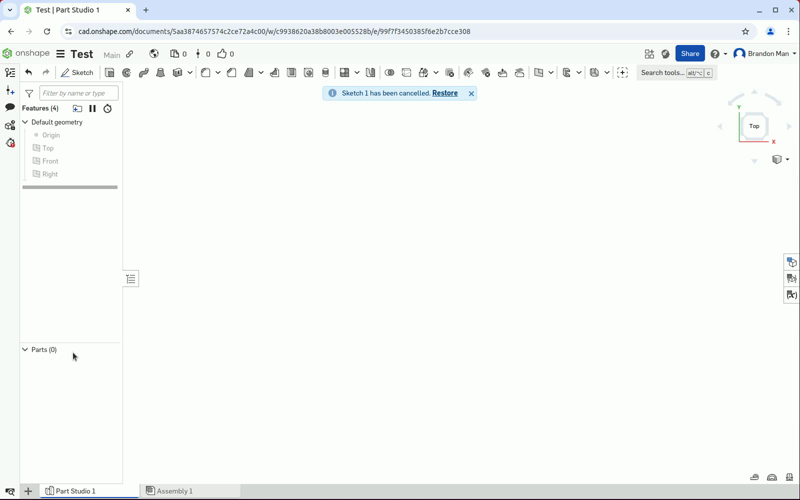
key(up)
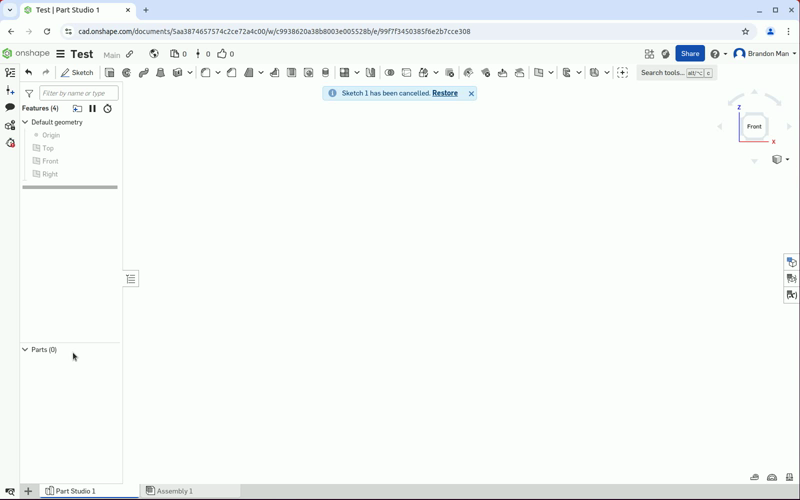
key_up(shift)
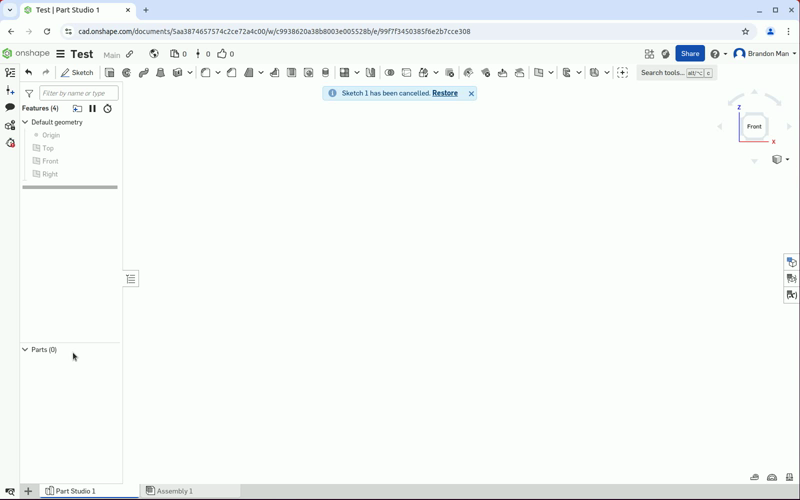
mouse_move(73, 352)
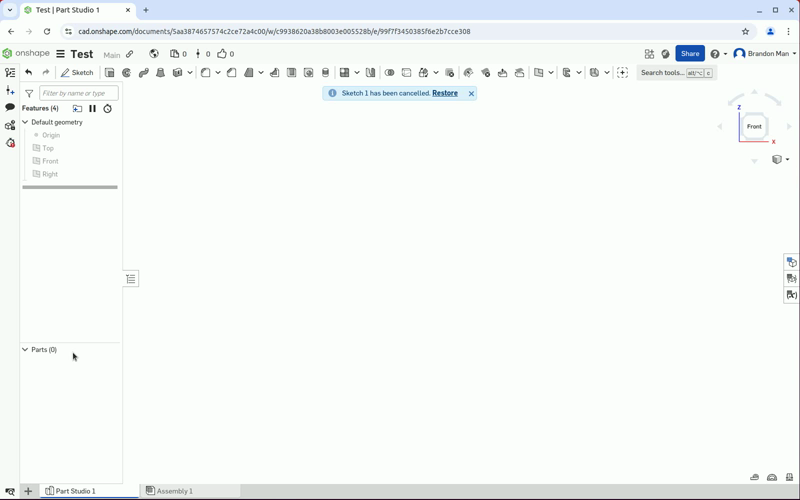
key(shift+y)
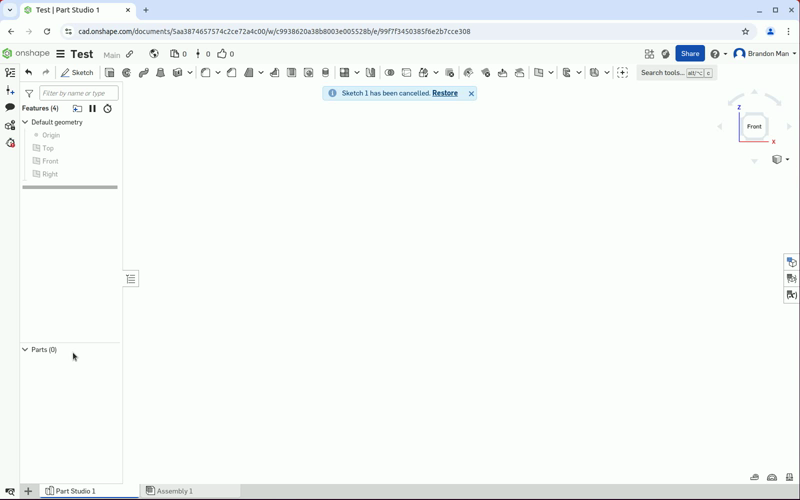
key(shift+s)
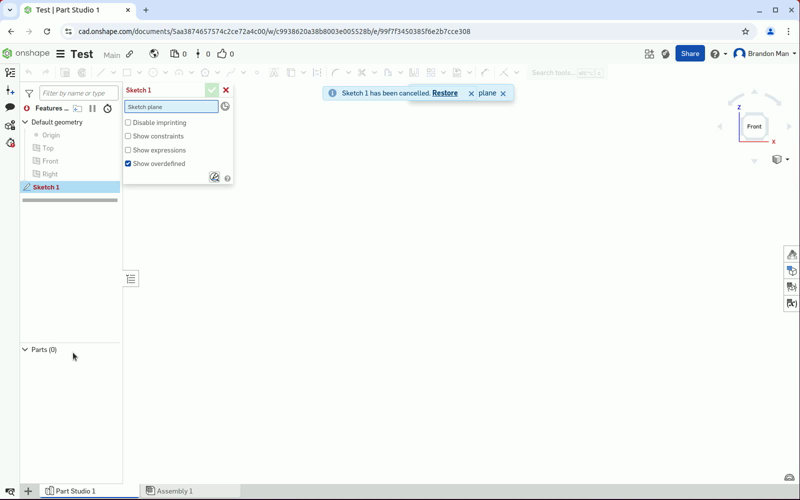
mouse_move(73, 163)
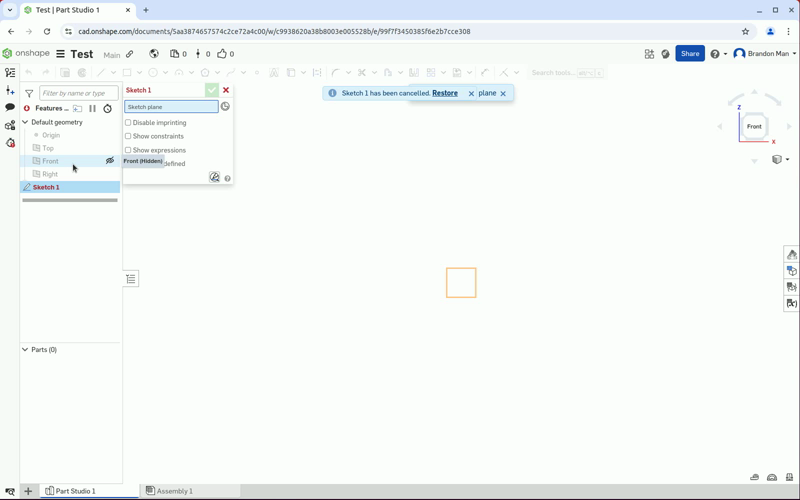
click(73, 163)
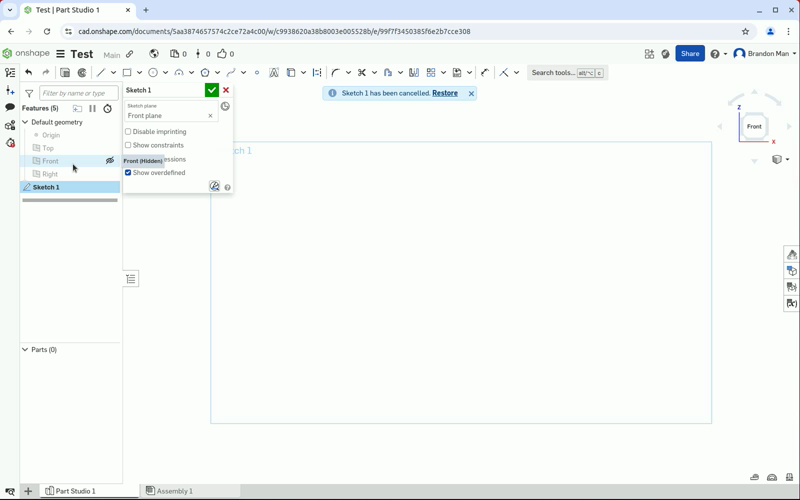
mouse_move(73, 352)
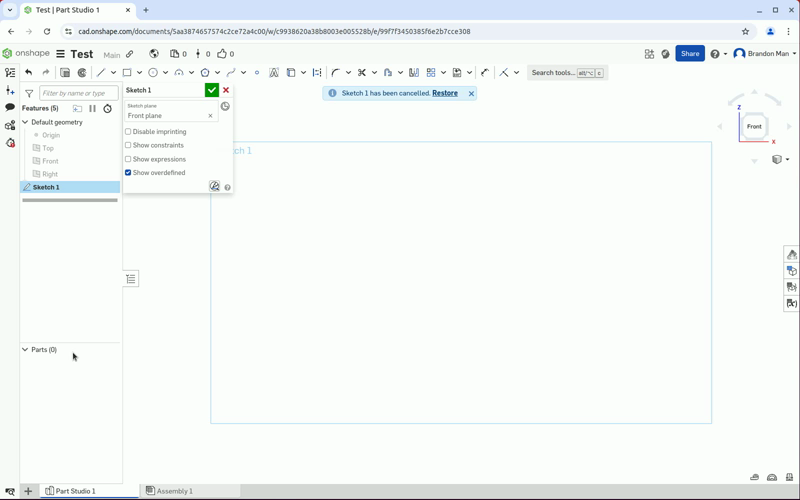
key(y)
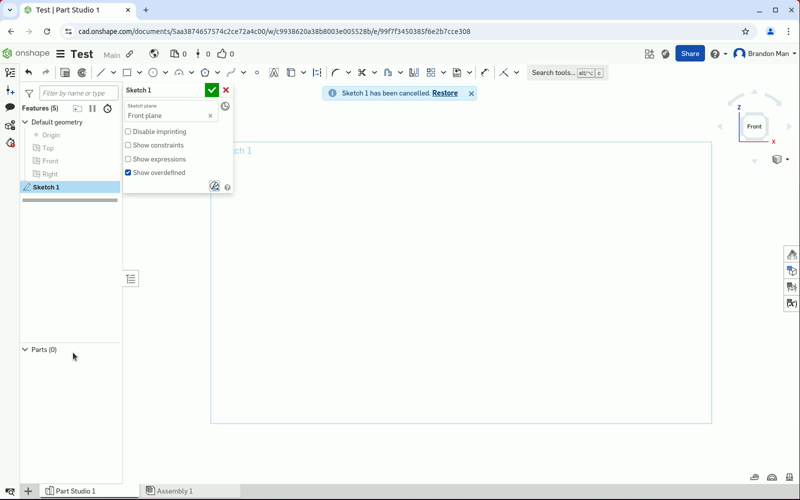
key(c)
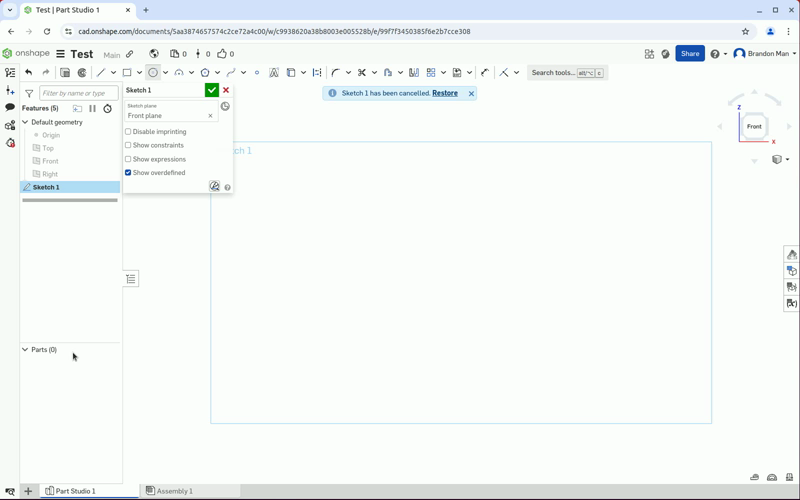
key_down(shift)
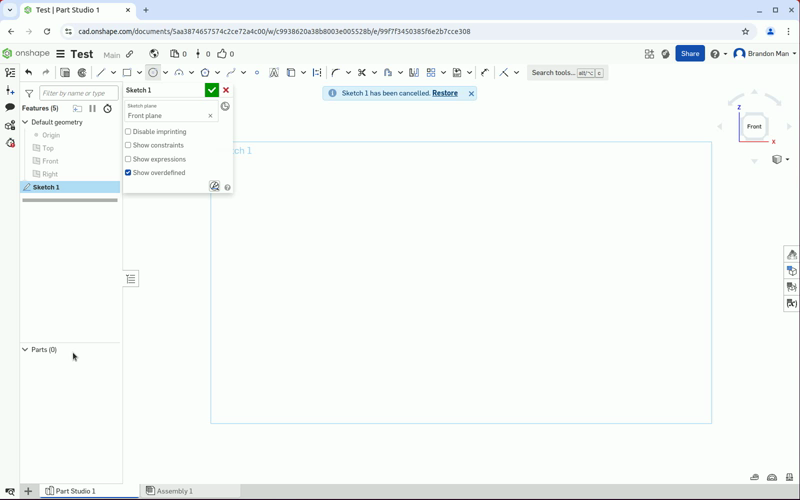
mouse_move(460, 261)
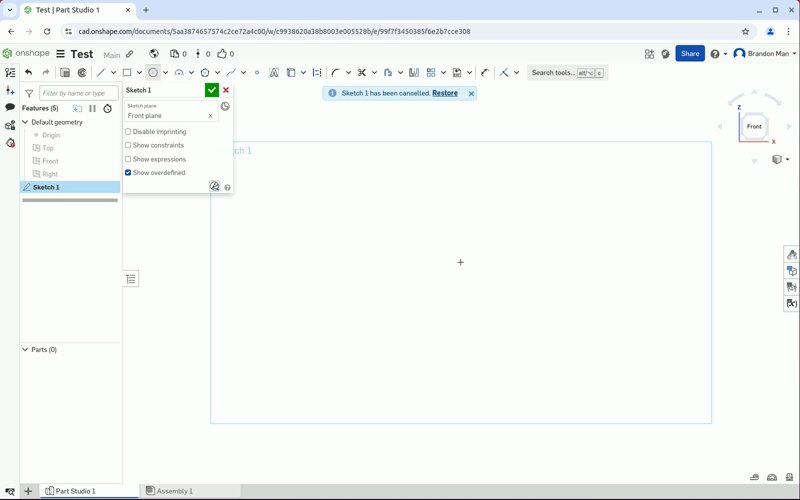
click(460, 261)
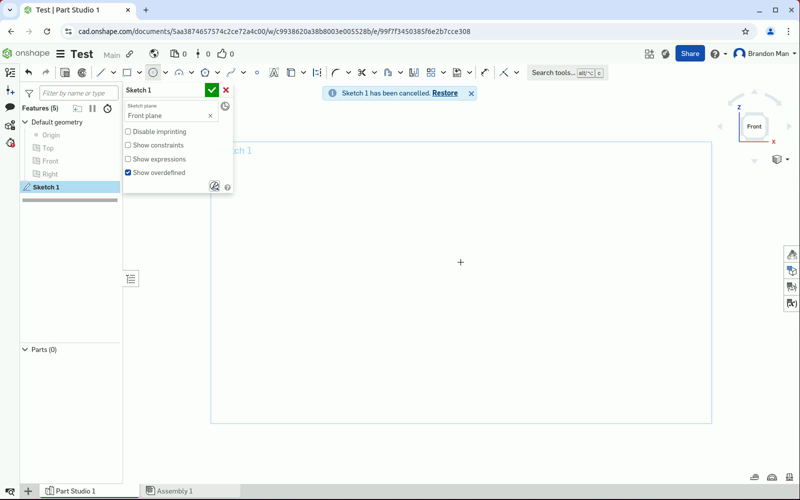
key_up(shift)
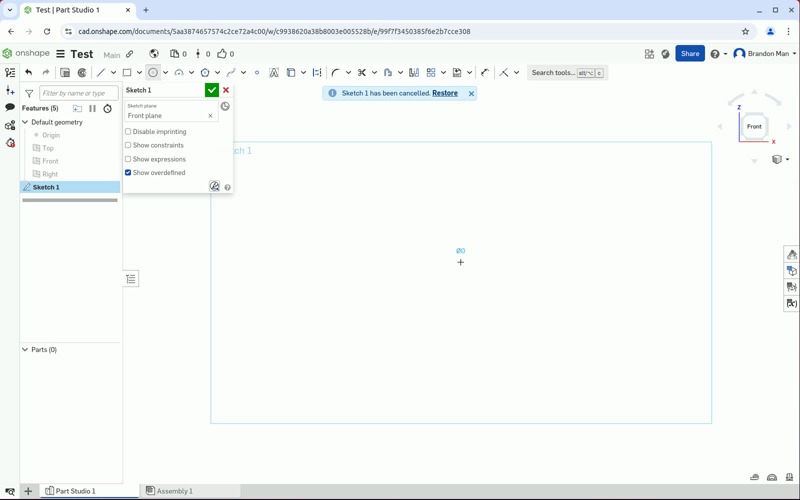
mouse_move(526, 261)
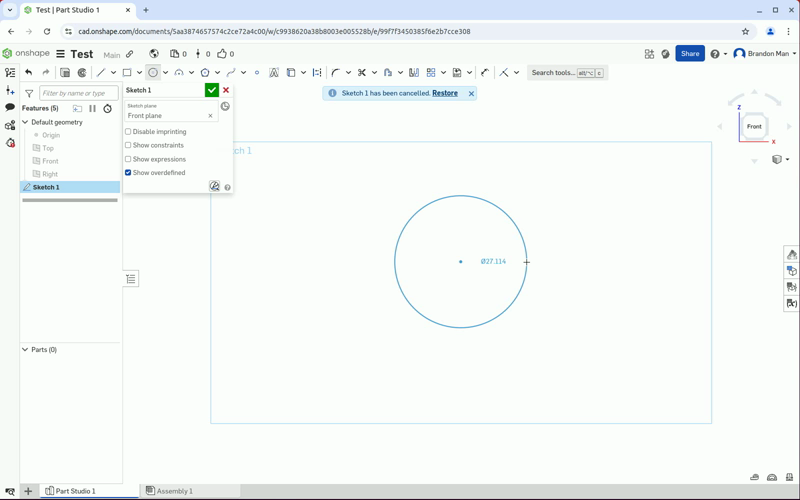
click(526, 261)
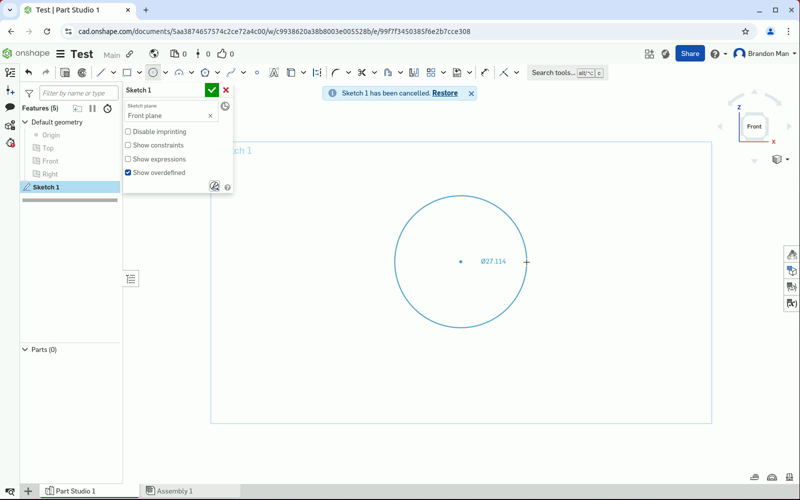
key(esc)
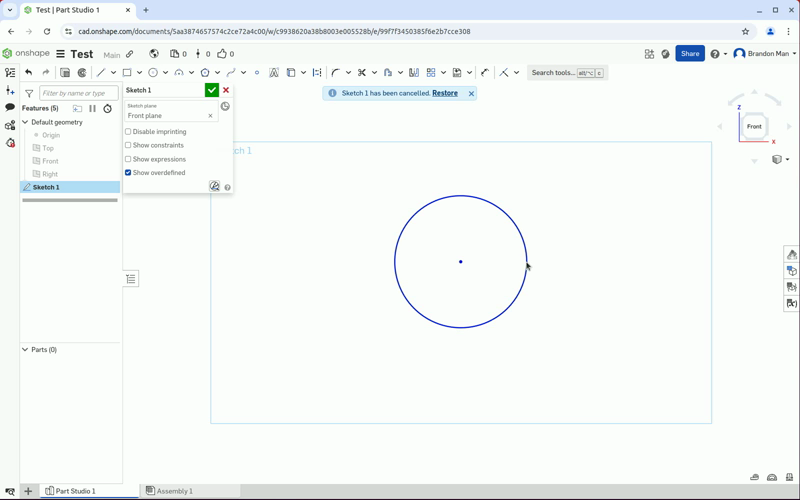
key(c)
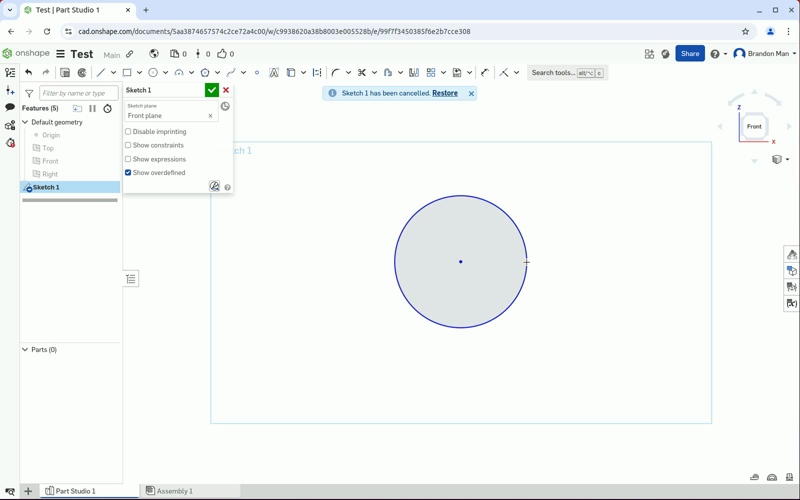
key_down(shift)
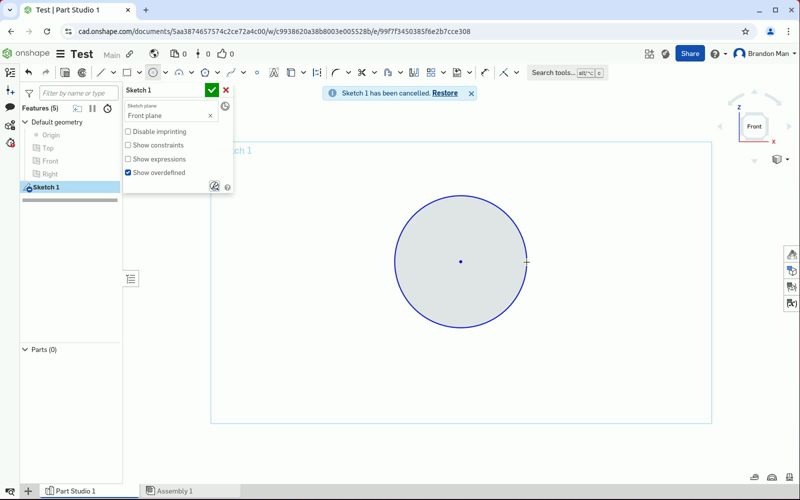
mouse_move(460, 256)
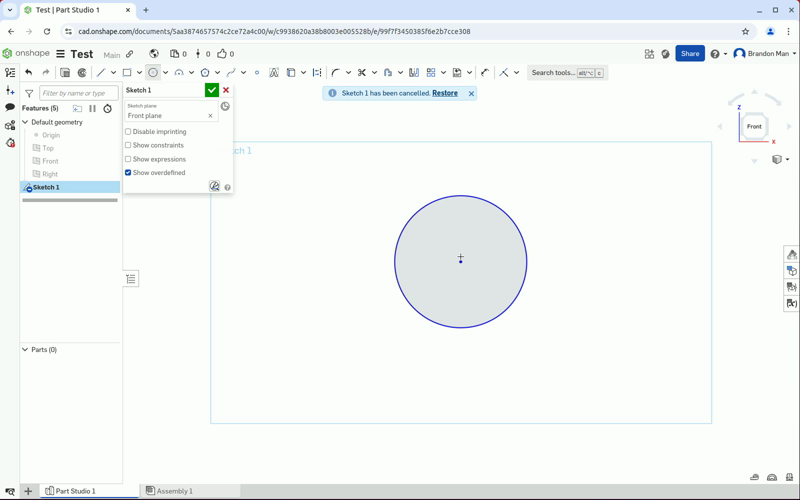
click(460, 256)
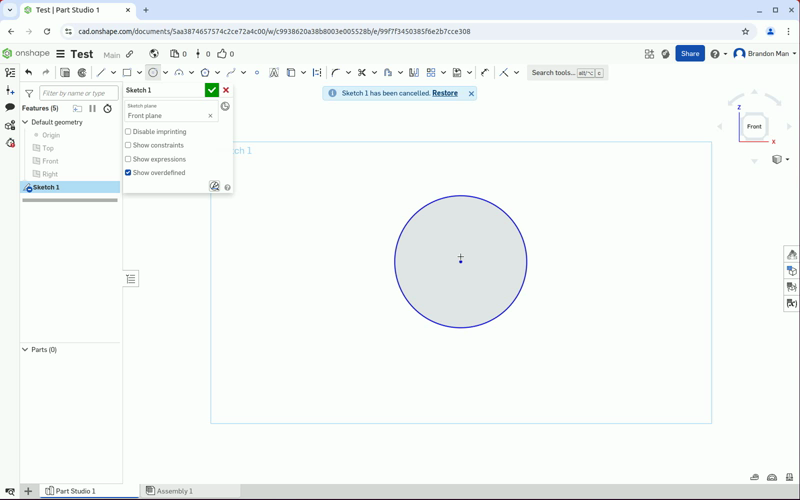
key_up(shift)
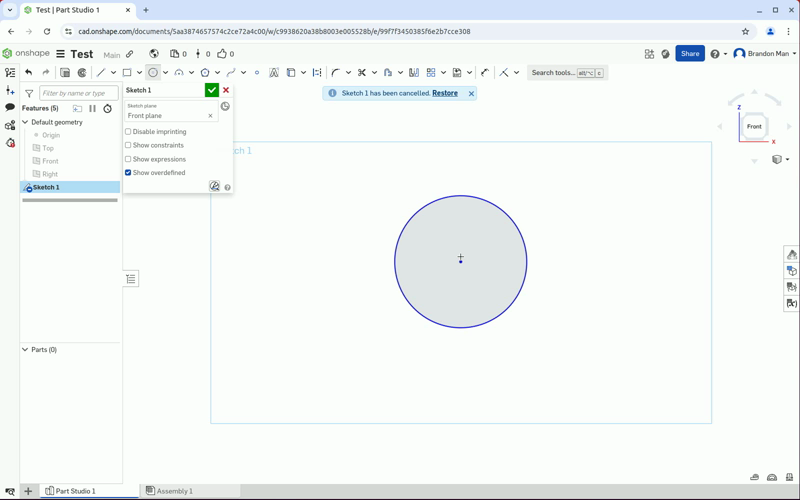
mouse_move(488, 256)
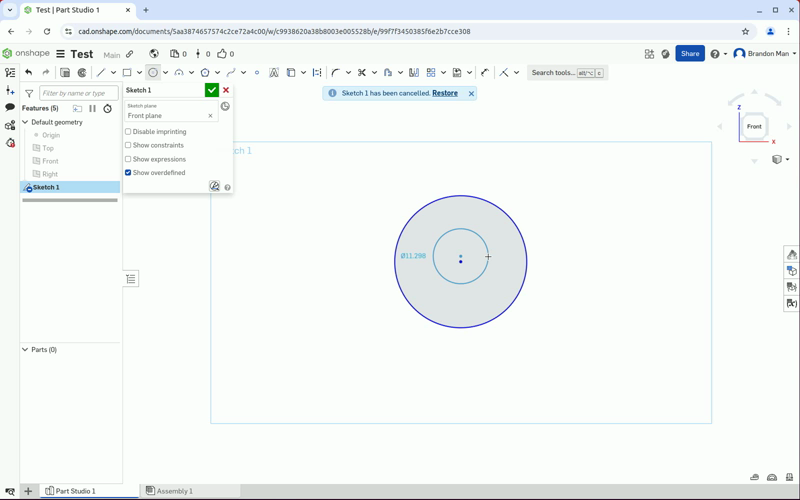
click(488, 256)
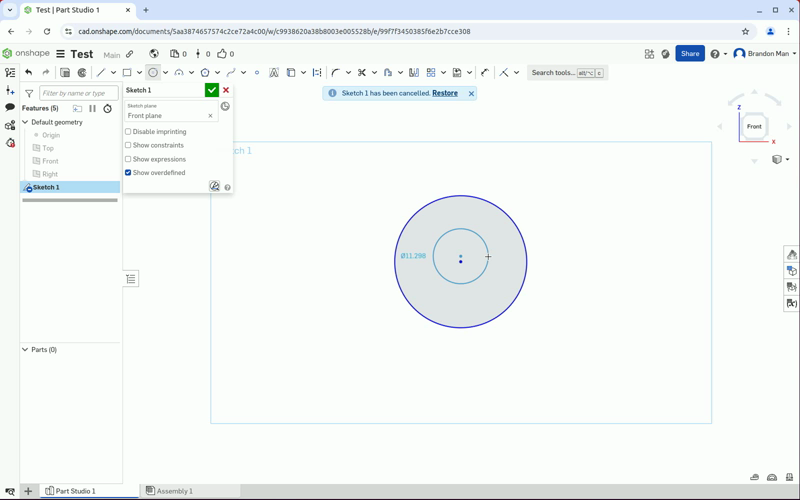
key(esc)
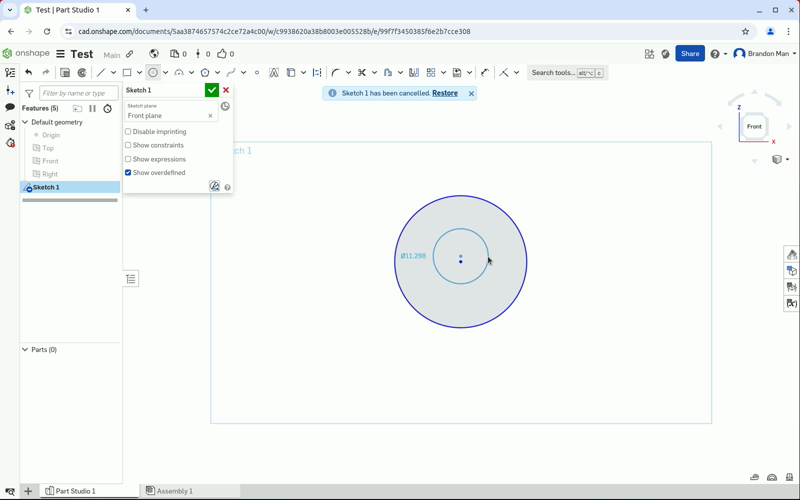
mouse_move(411, 268)
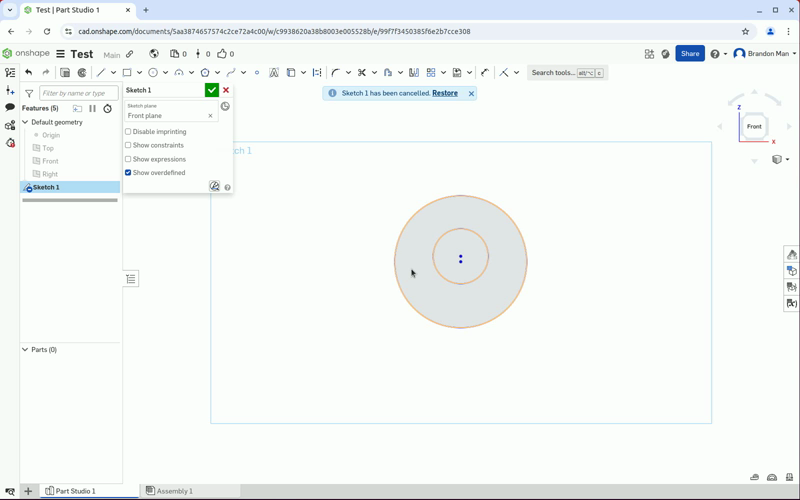
click(411, 268)
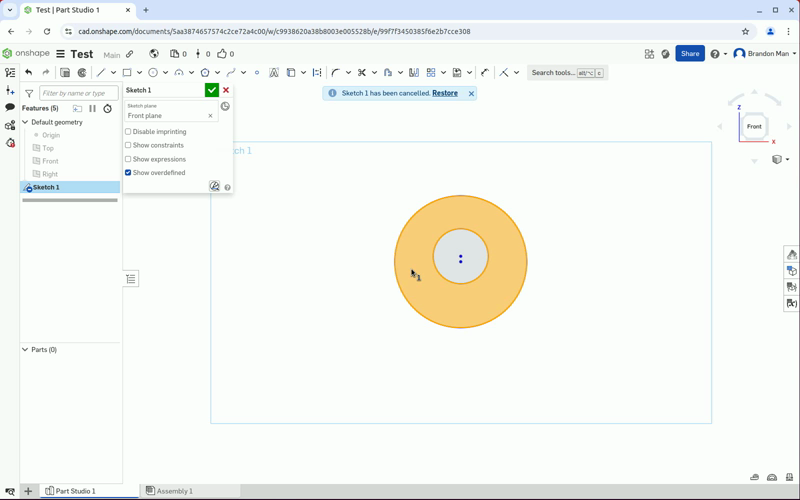
mouse_move(73, 352)
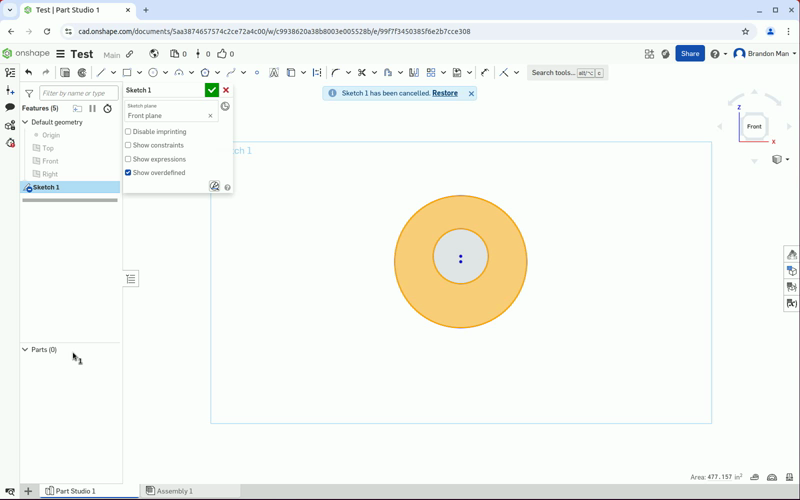
key(shift+y)
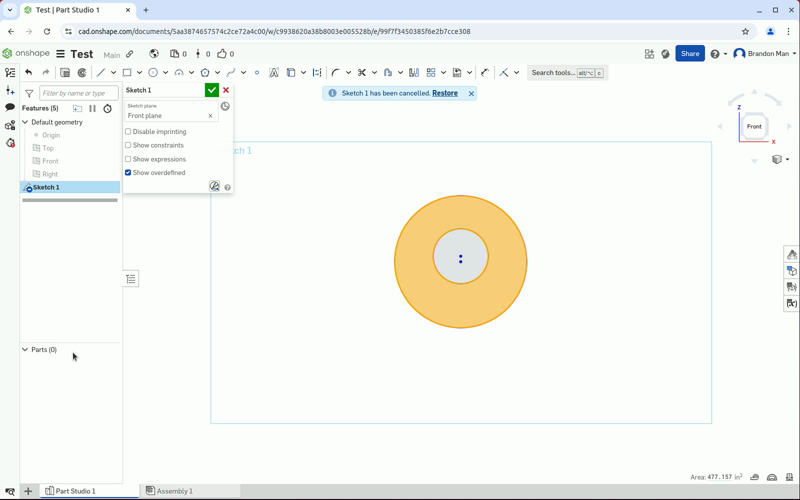
key(shift+e)
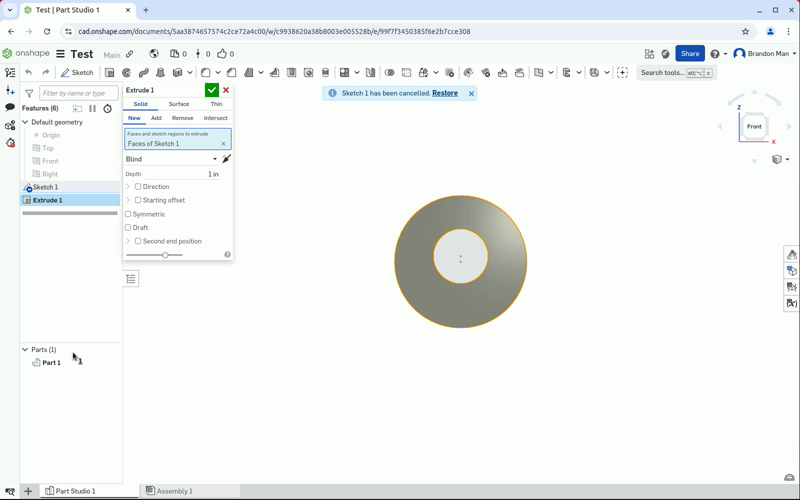
mouse_move(143, 106)
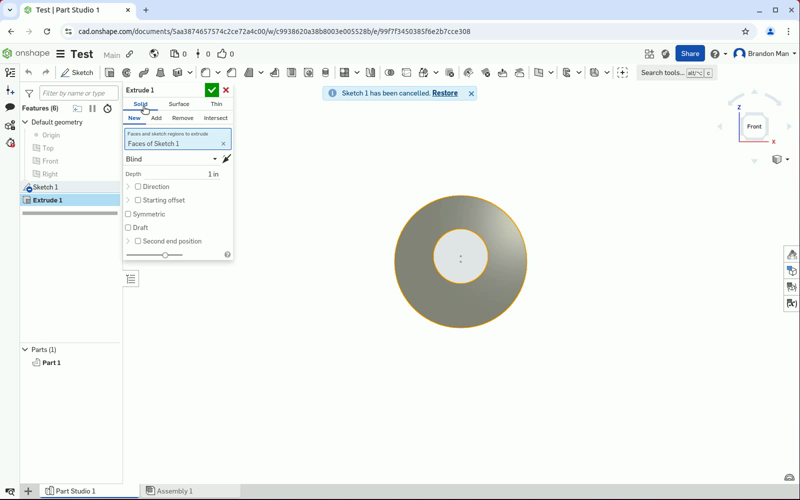
click(143, 106)
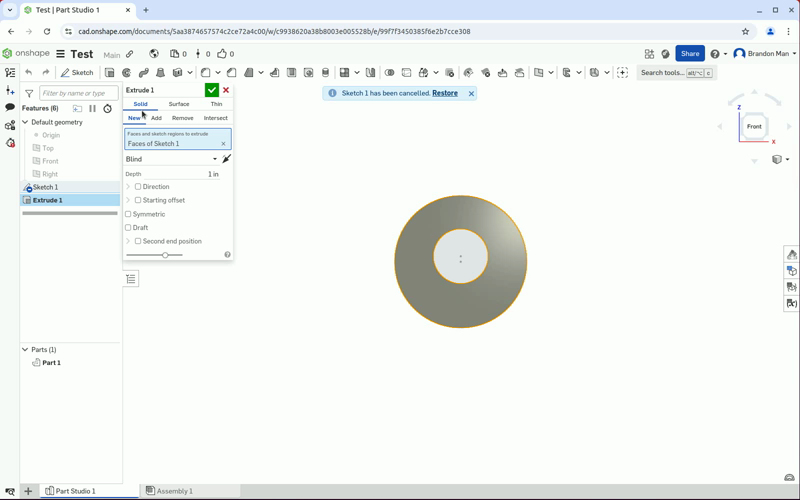
mouse_move(137, 120)
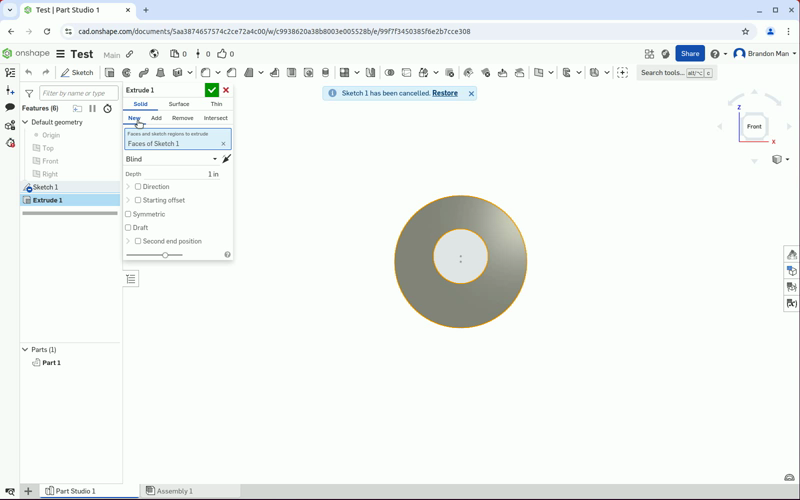
click(137, 120)
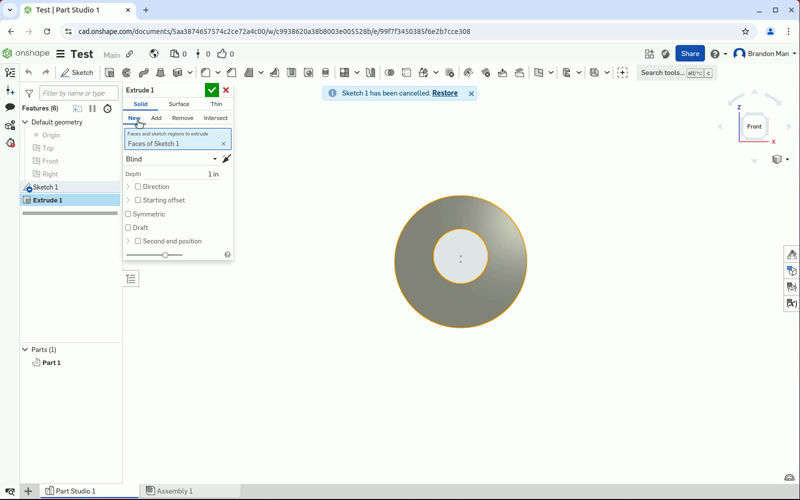
key(tab, 4)
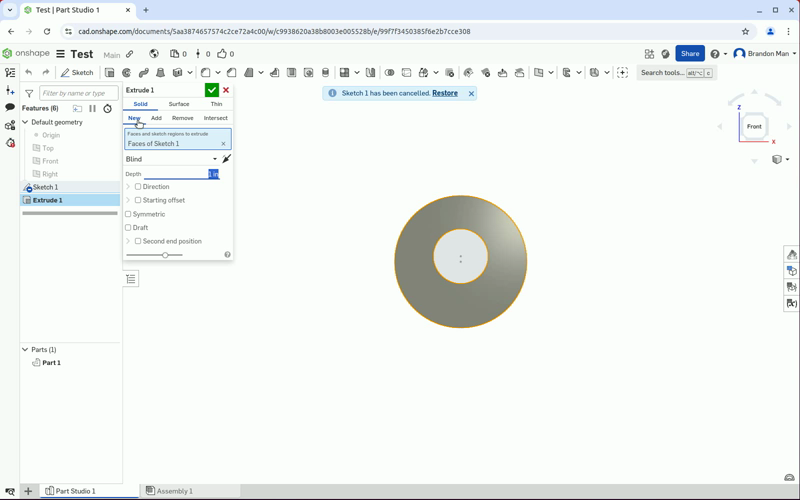
text(6.018)
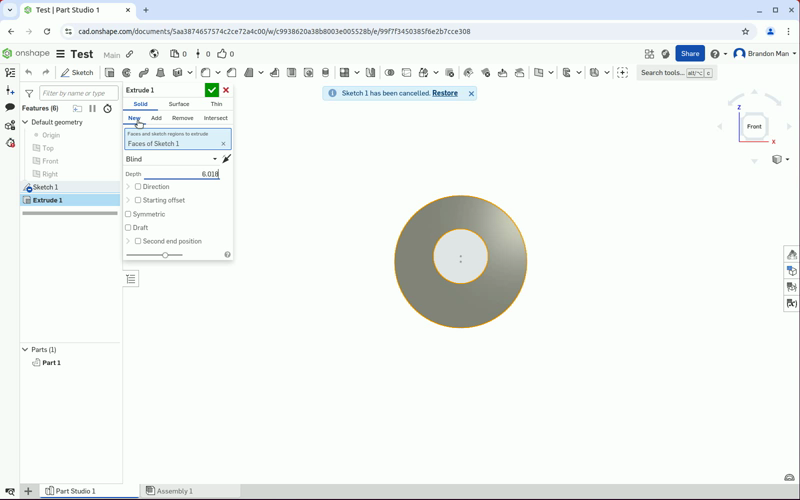
key(enter)
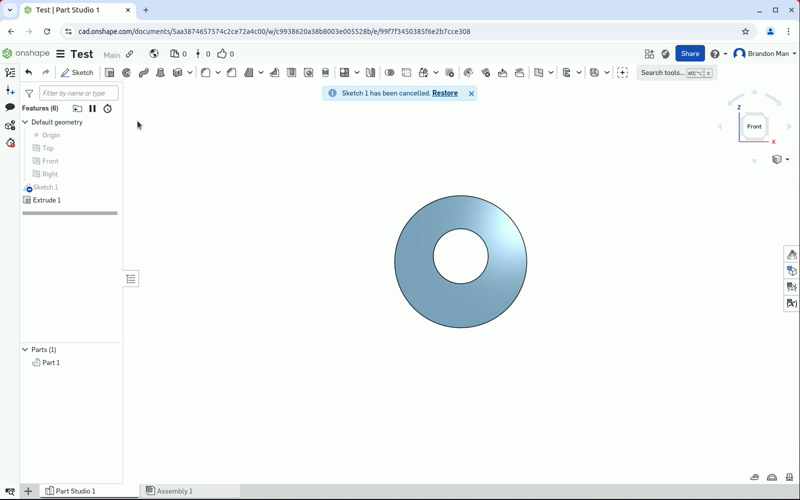
key(shift+h)
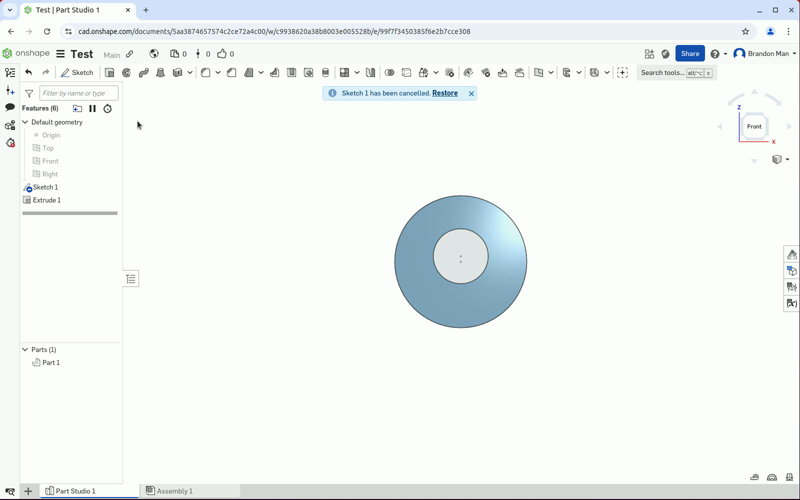
key(shift+h)
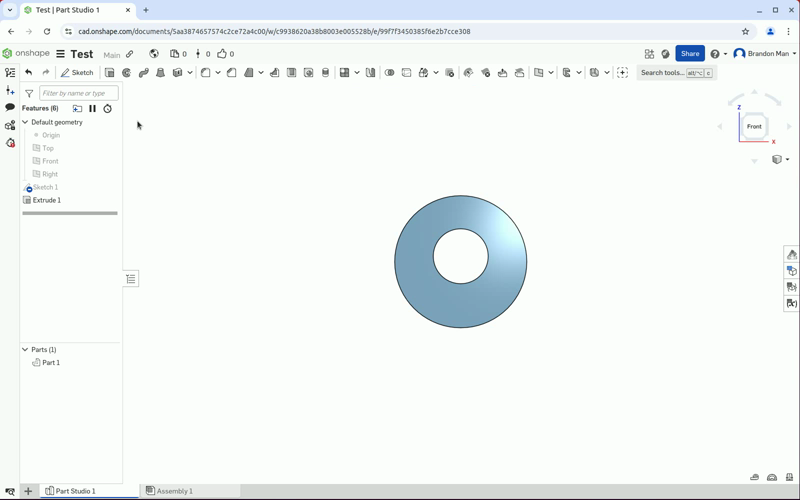
mouse_move(73, 189)
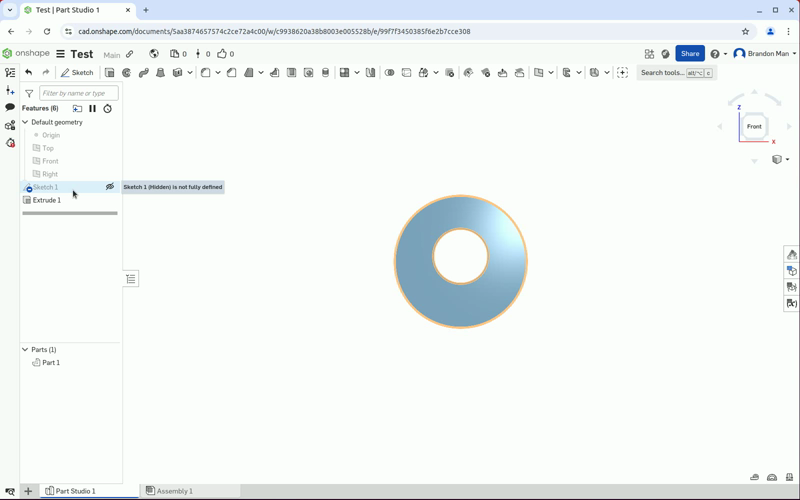
click(73, 189)
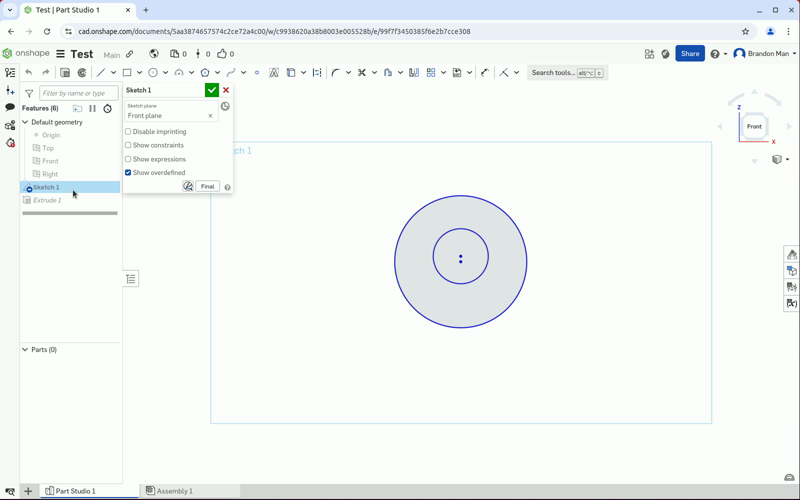
mouse_move(229, 92)
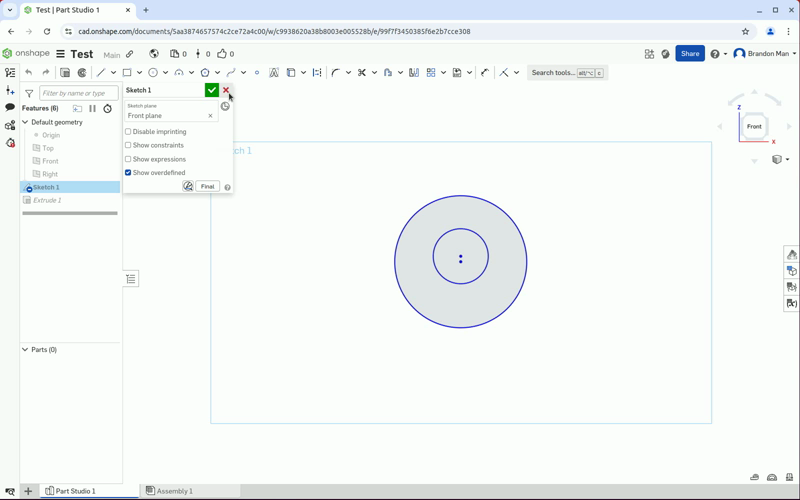
click(229, 92)
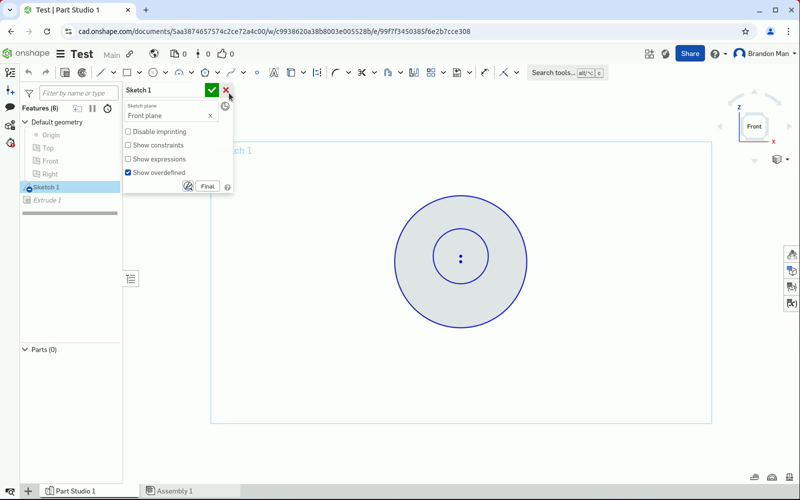
key(shift+s)
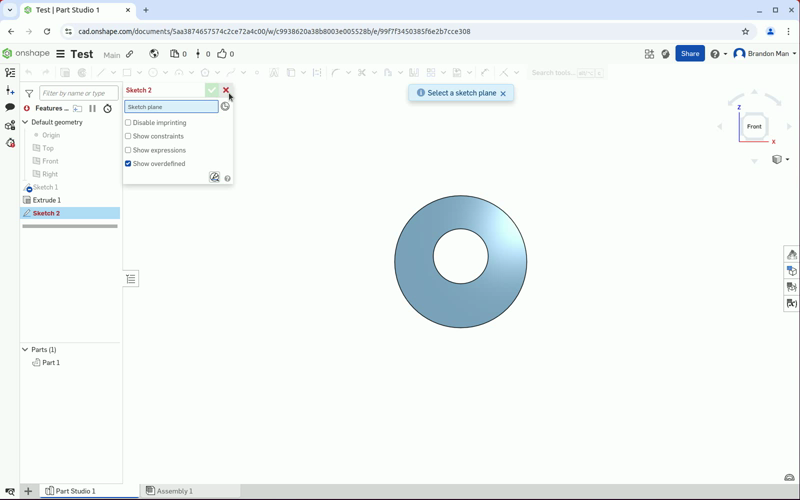
mouse_move(73, 163)
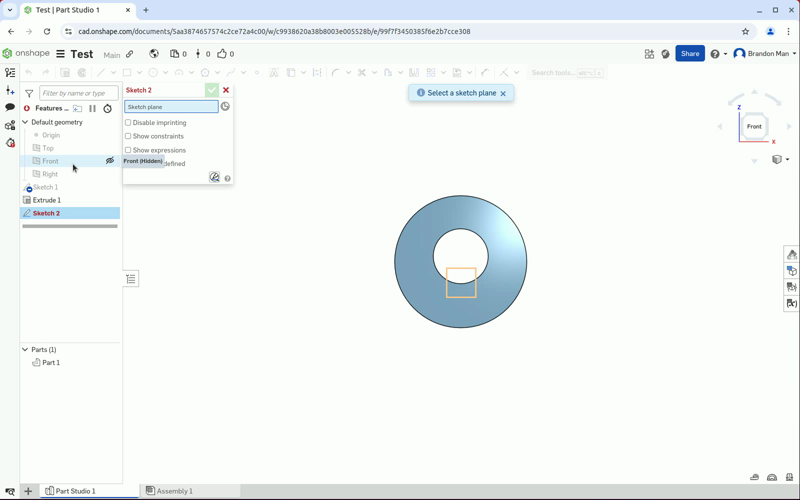
click(73, 163)
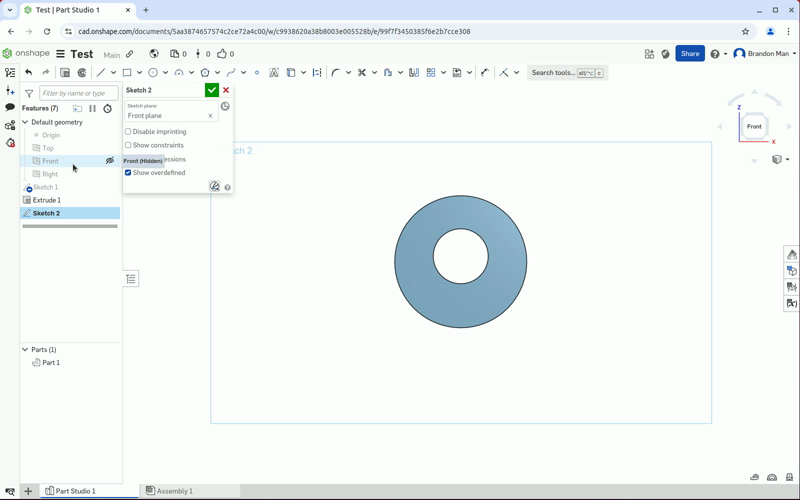
mouse_move(73, 352)
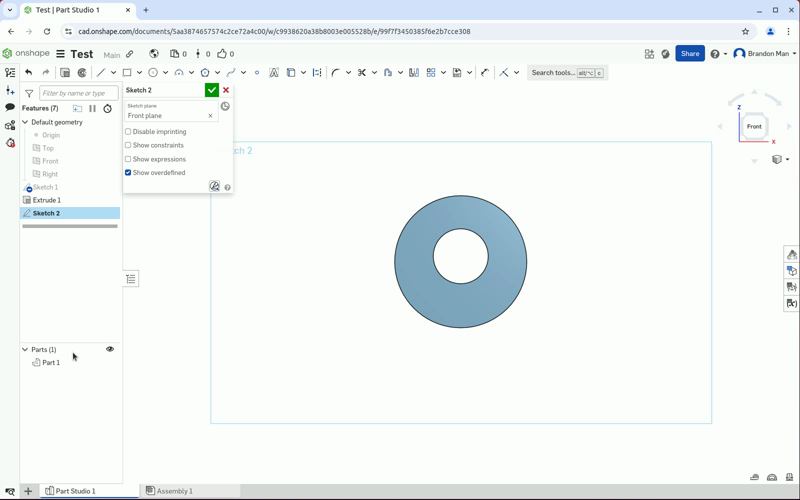
key(y)
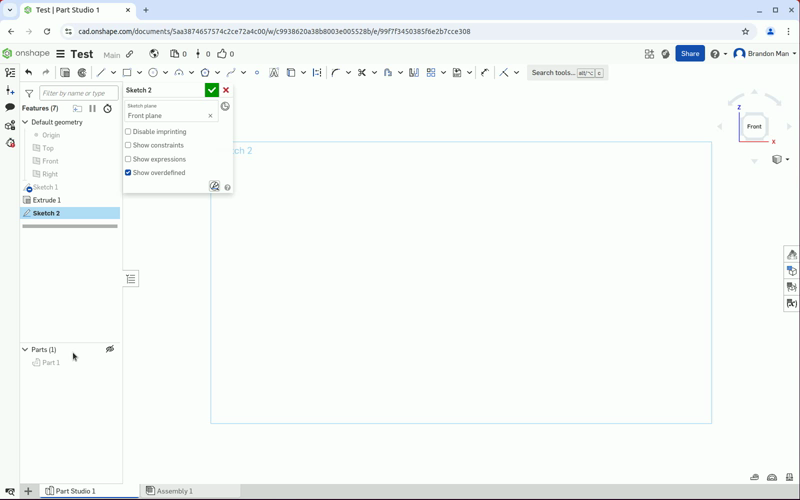
key(c)
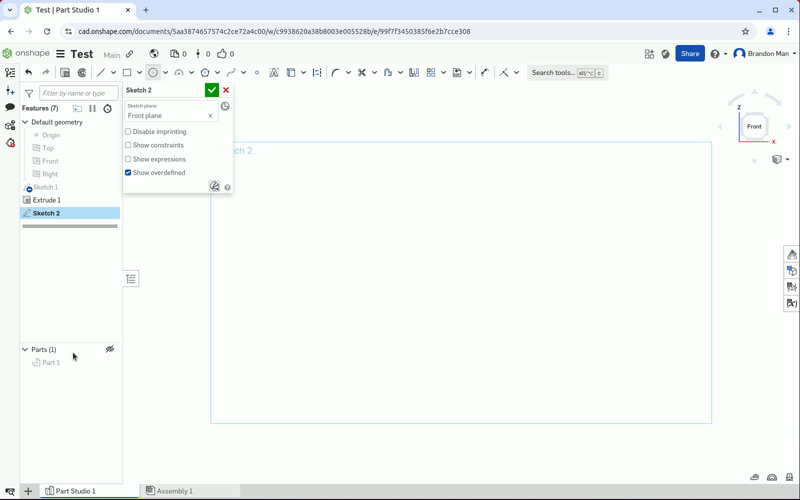
key_down(shift)
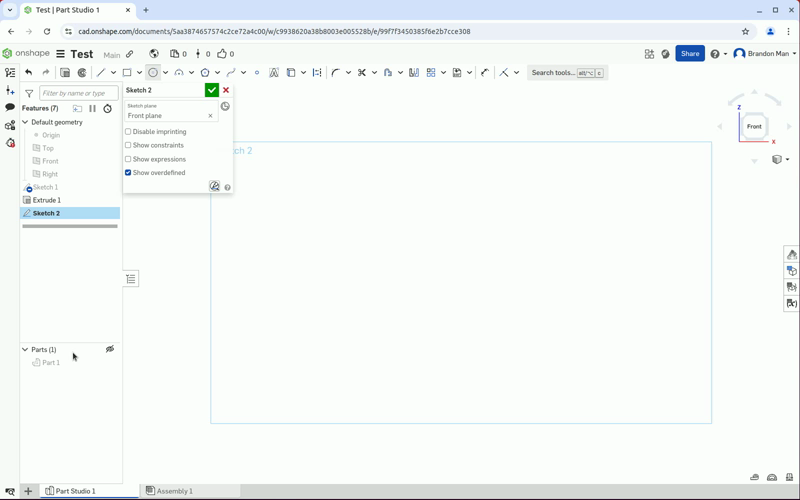
mouse_move(461, 255)
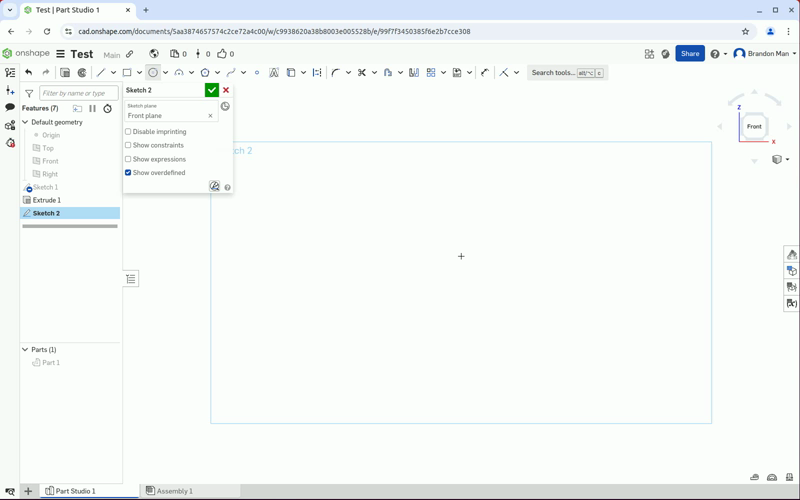
click(461, 255)
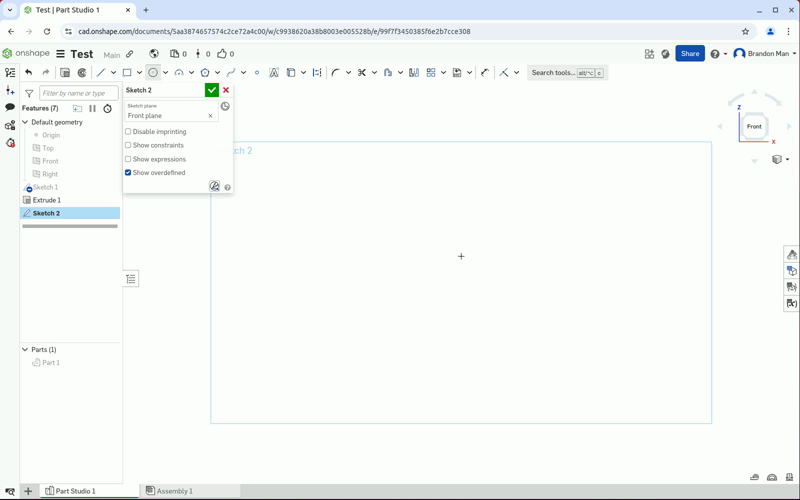
key_up(shift)
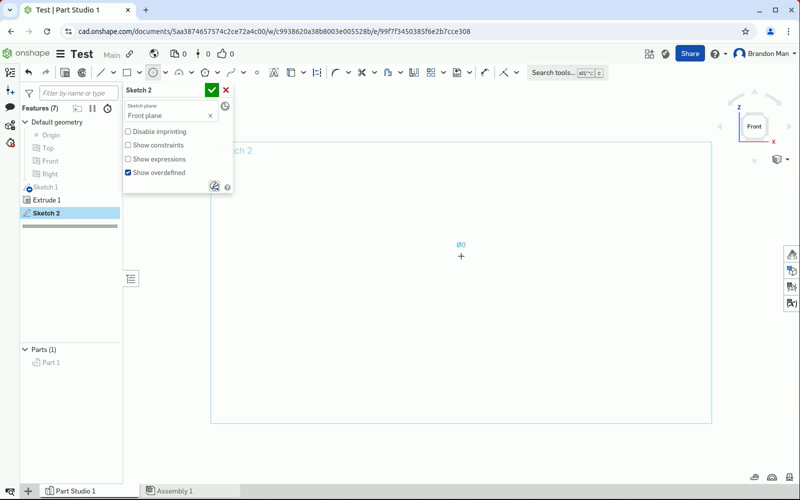
mouse_move(489, 255)
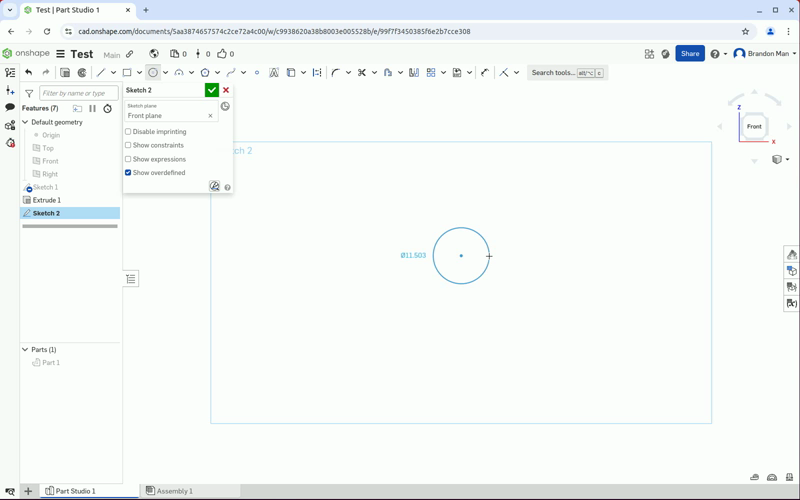
click(489, 255)
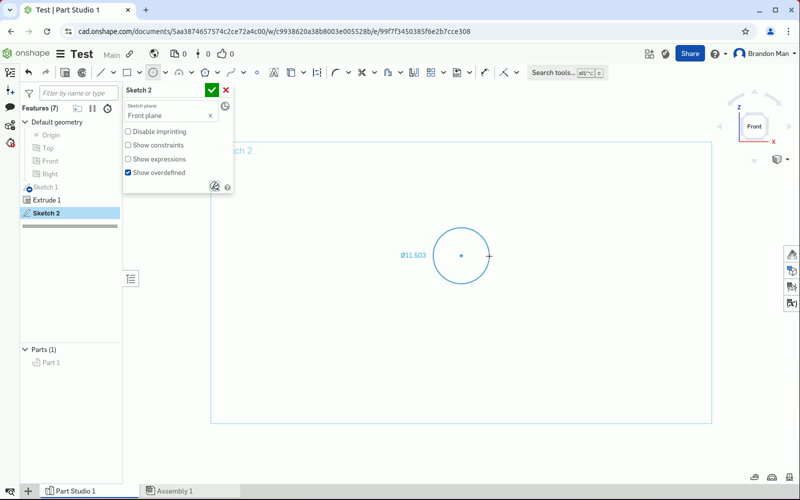
key(esc)
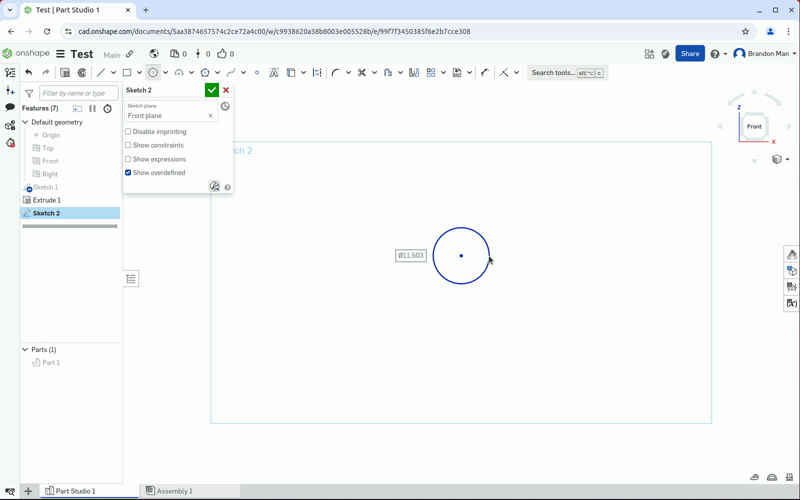
mouse_move(486, 259)
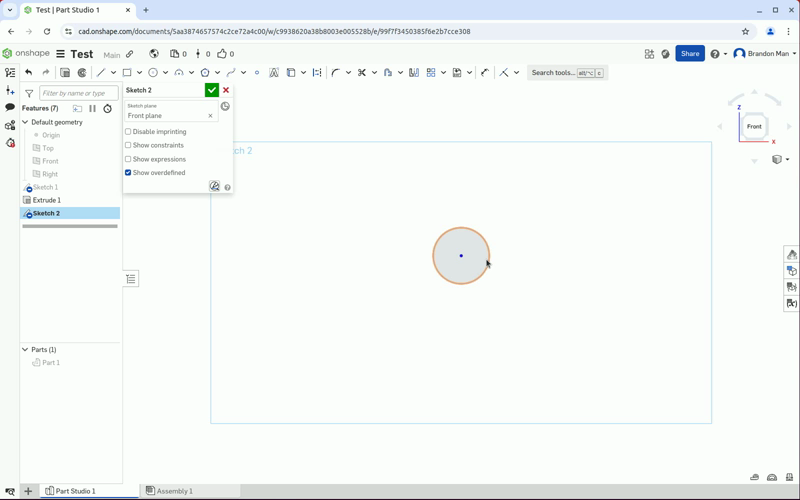
click(486, 259)
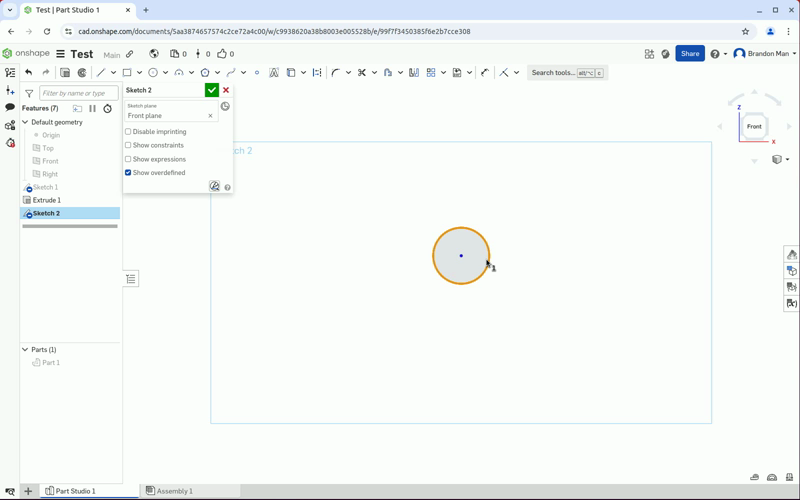
mouse_move(73, 352)
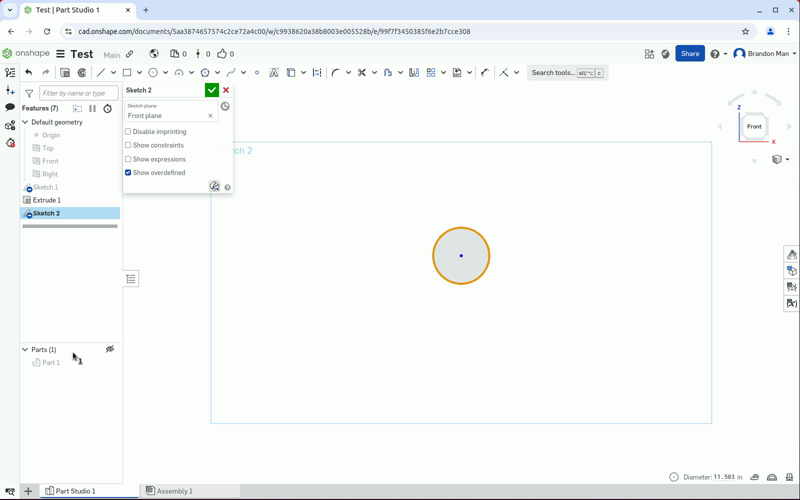
key(shift+y)
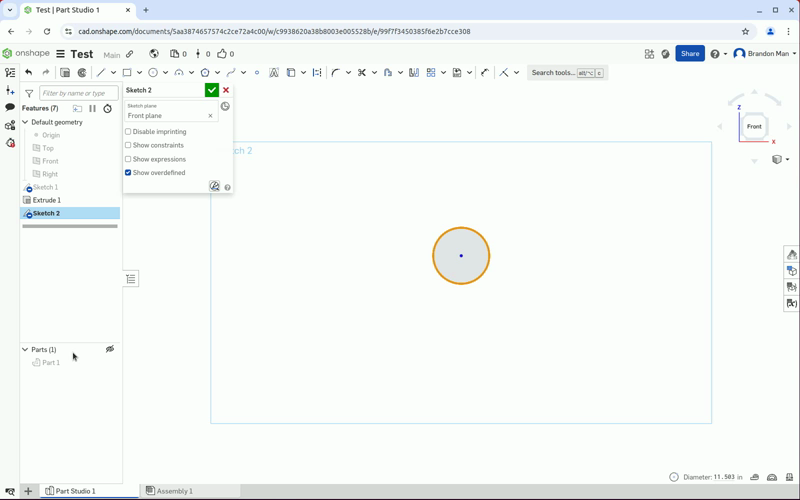
key(shift+e)
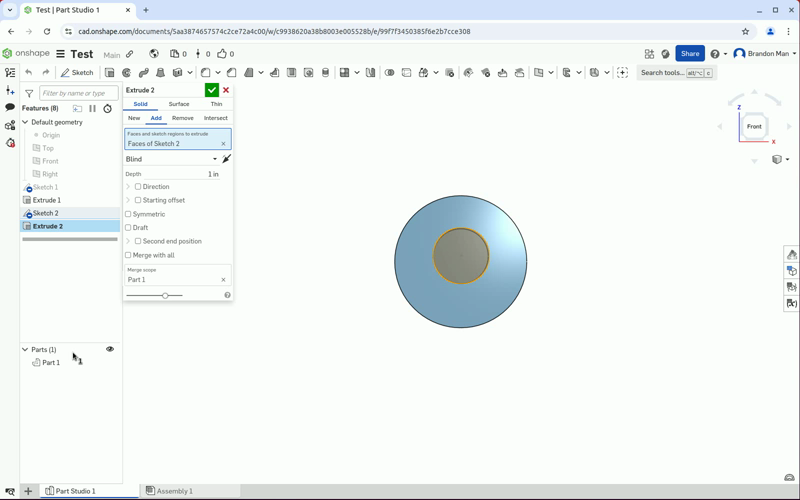
mouse_move(143, 106)
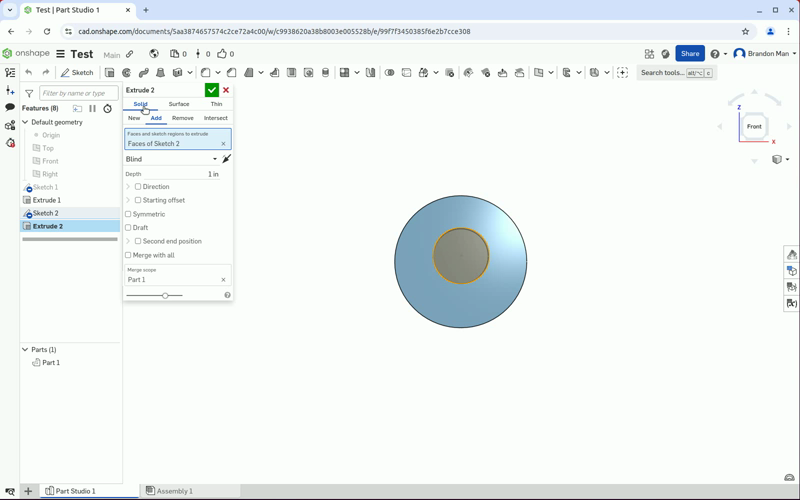
click(143, 106)
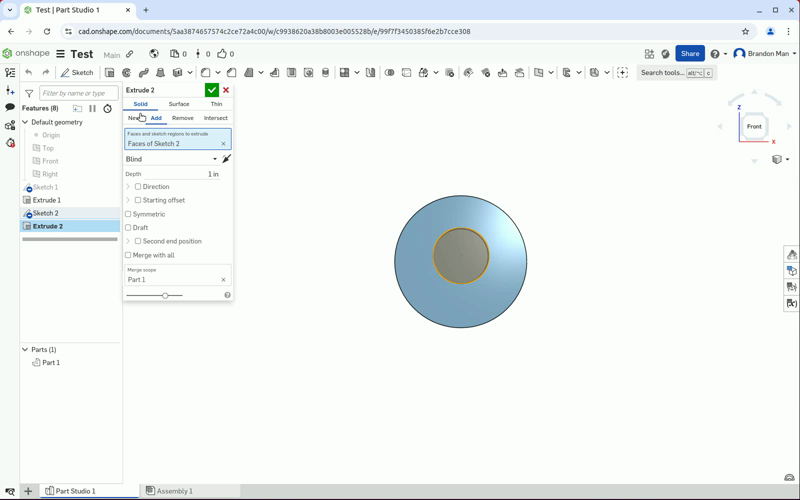
mouse_move(137, 120)
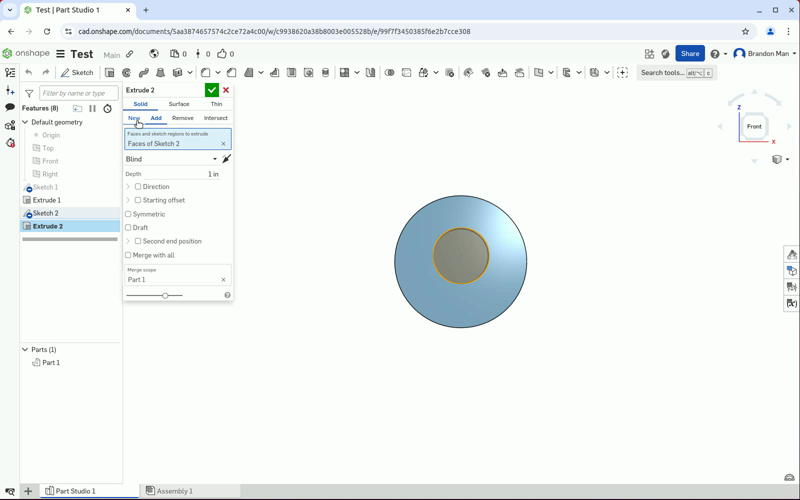
click(137, 120)
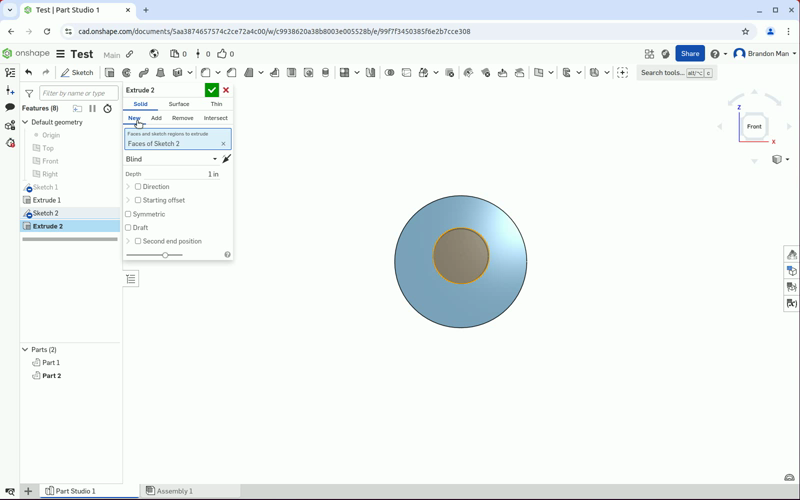
key(tab, 4)
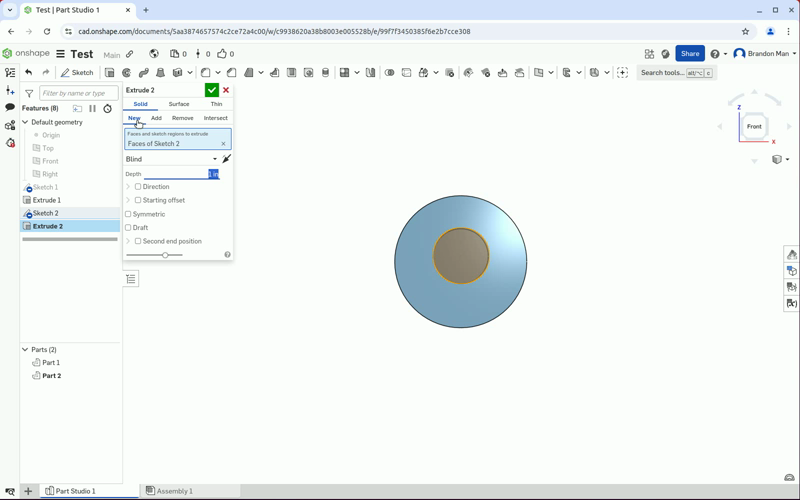
text(6.018)
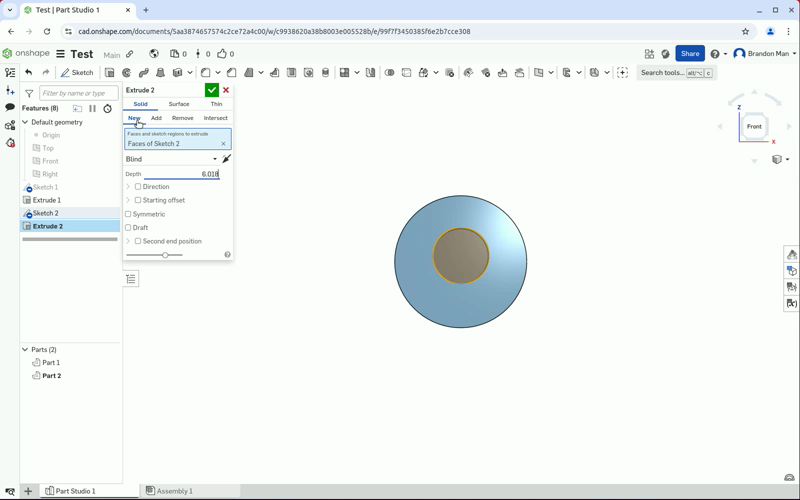
key(enter)
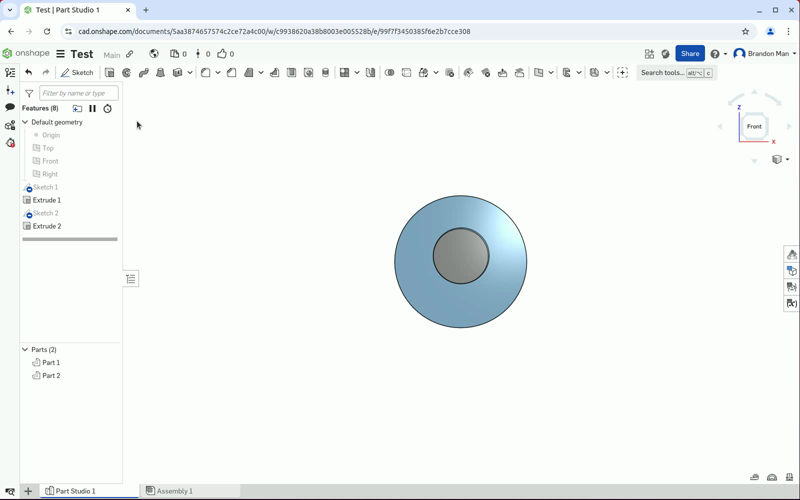
key(shift+h)
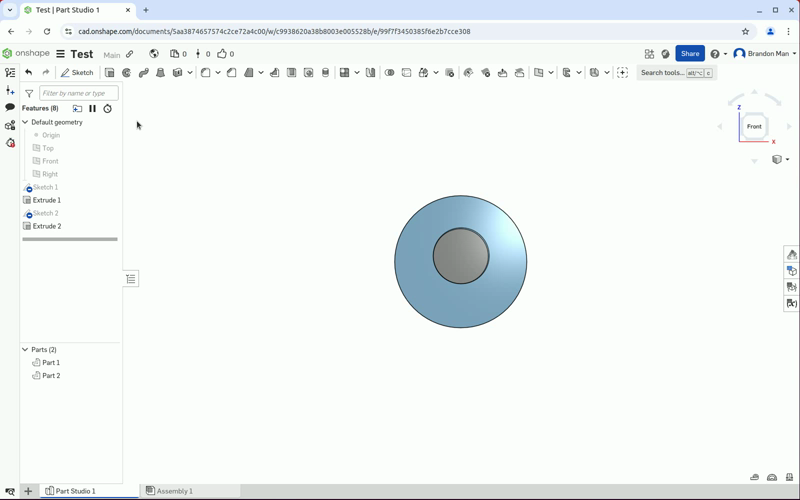
key(shift+h)
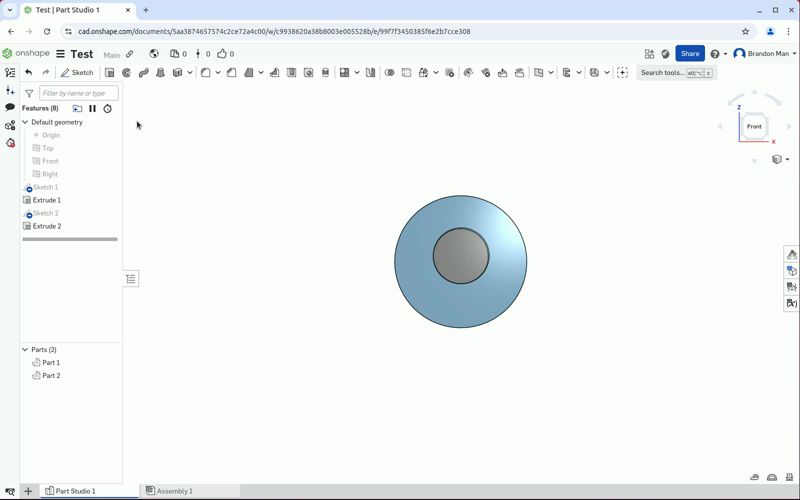
mouse_move(73, 189)
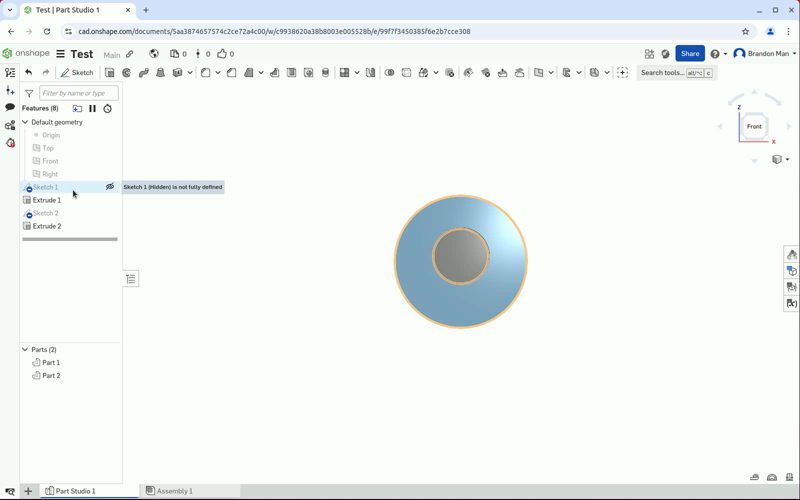
click(73, 189)
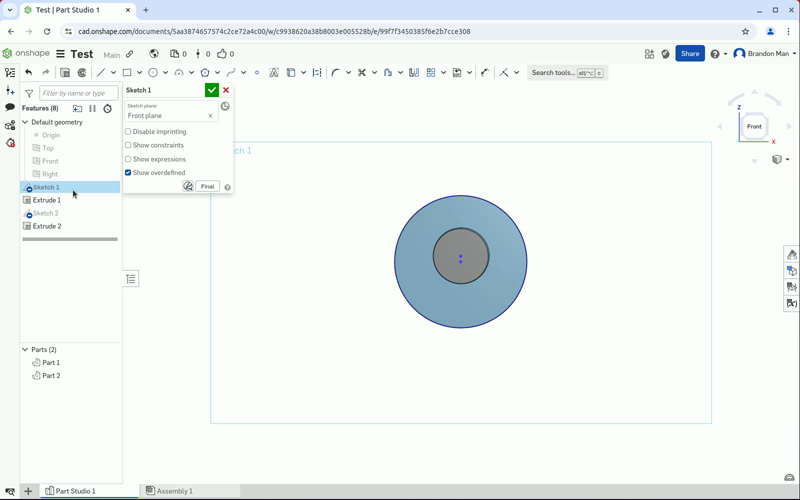
mouse_move(229, 92)
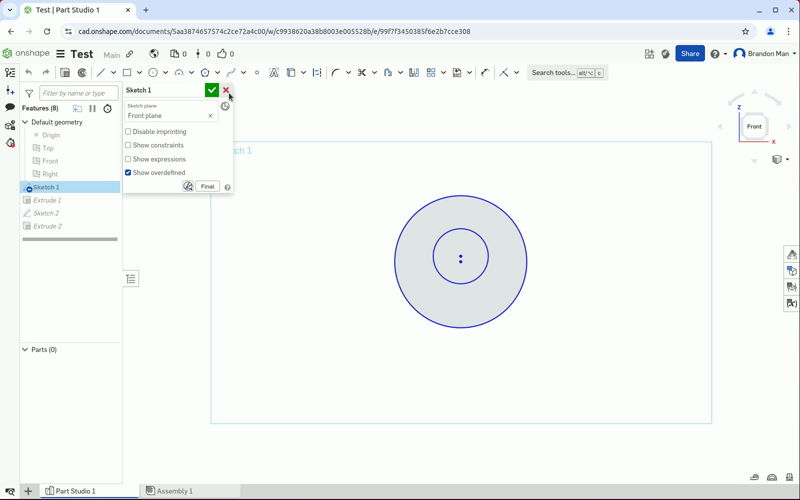
click(229, 92)
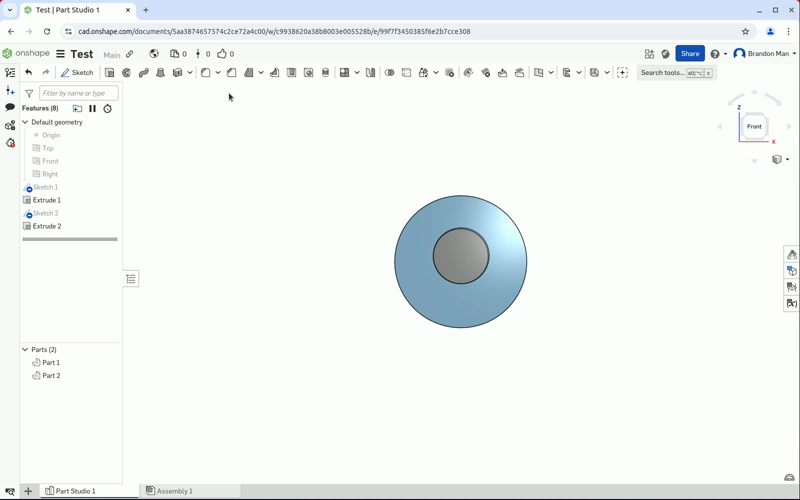
mouse_move(541, 75)
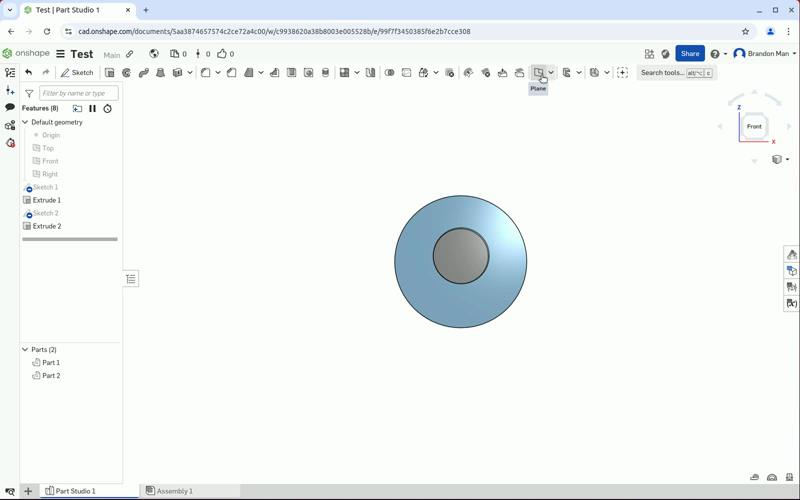
click(541, 75)
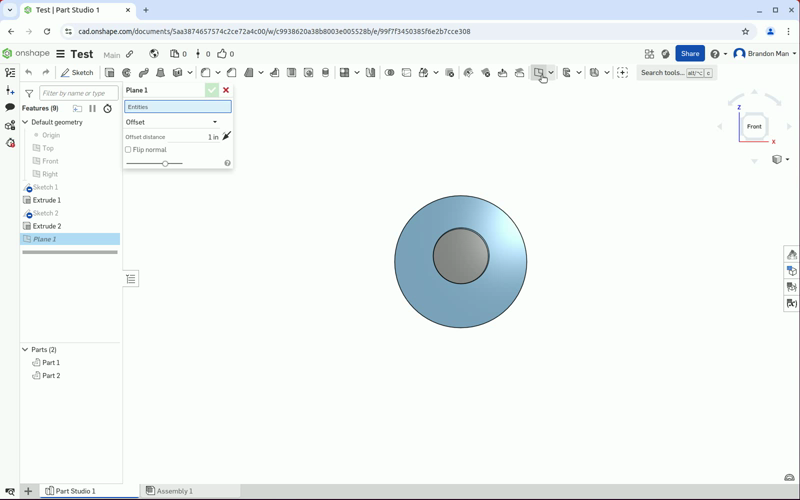
mouse_move(73, 163)
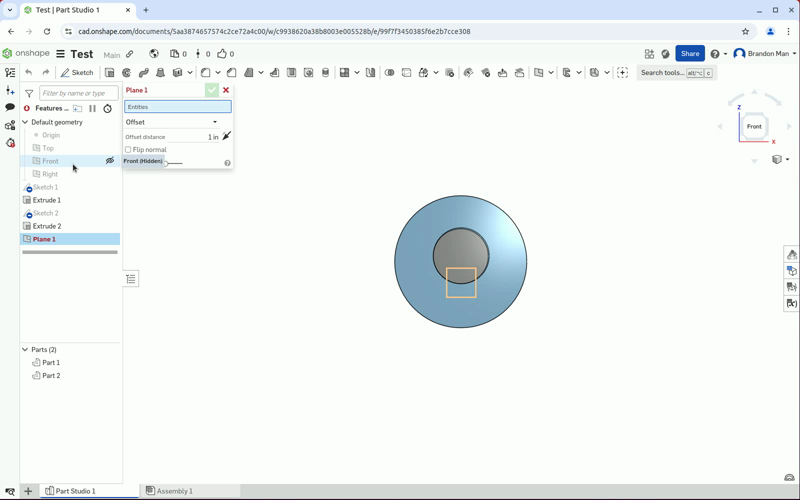
click(73, 163)
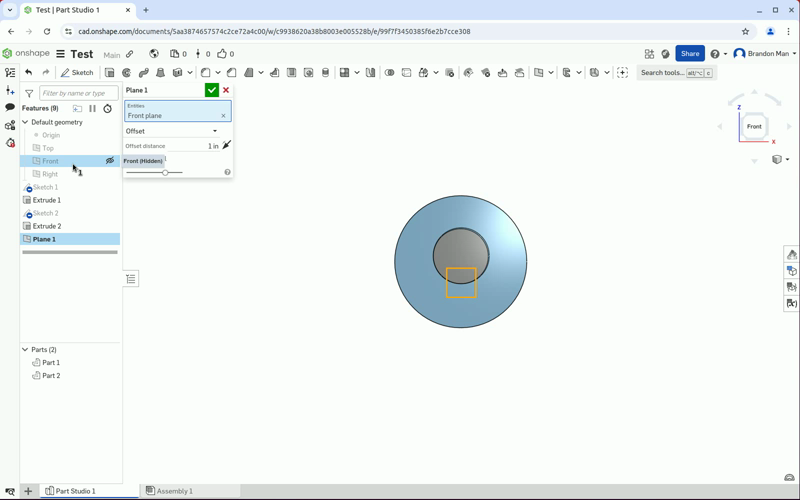
key(tab, 2)
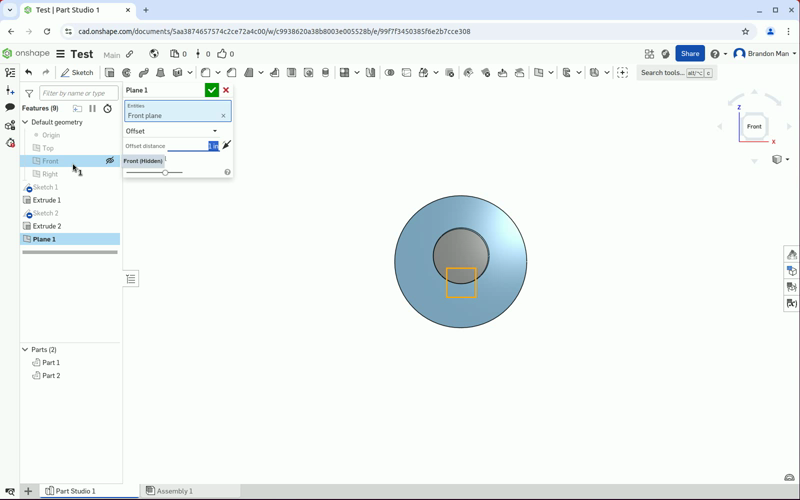
text(6.008)
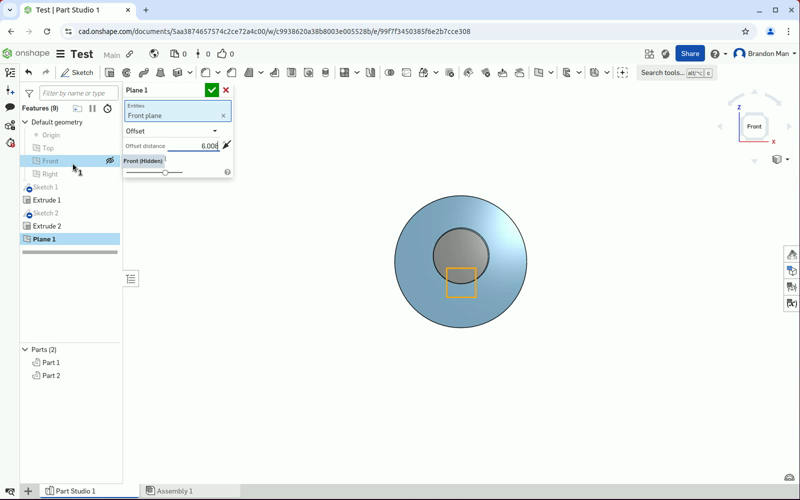
key(enter, 2)
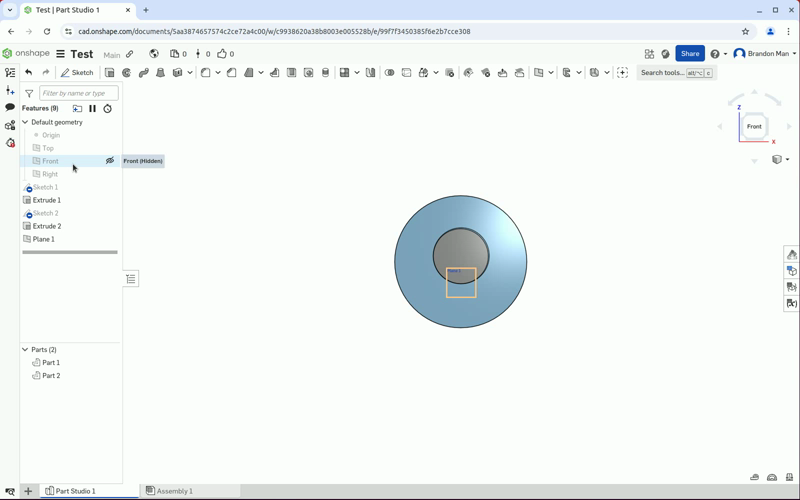
key(shift+s)
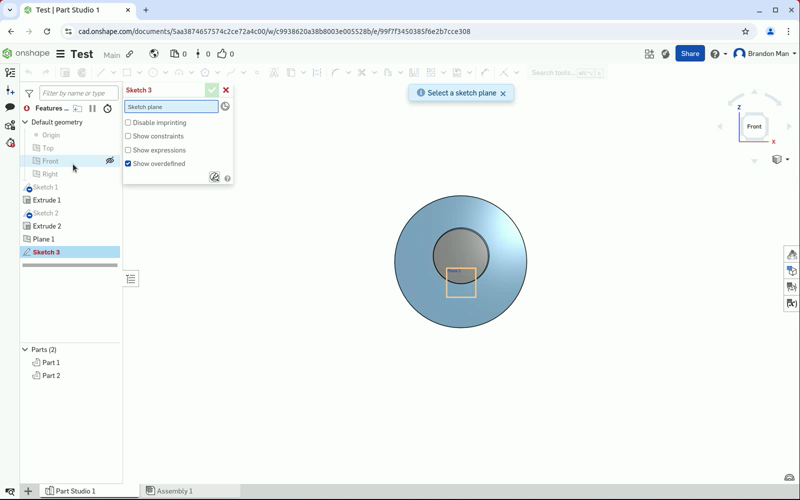
mouse_move(73, 241)
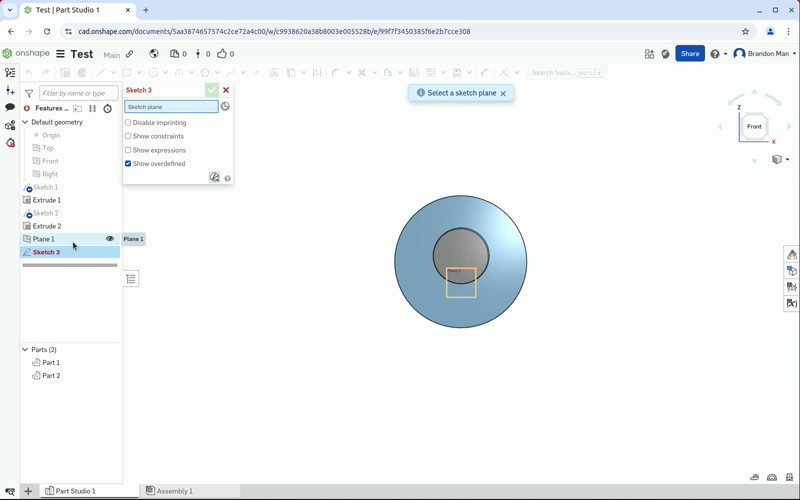
click(73, 241)
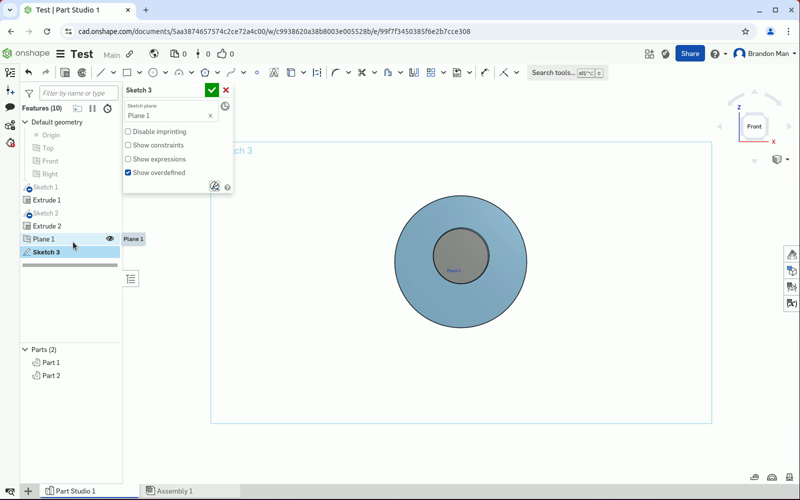
mouse_move(73, 352)
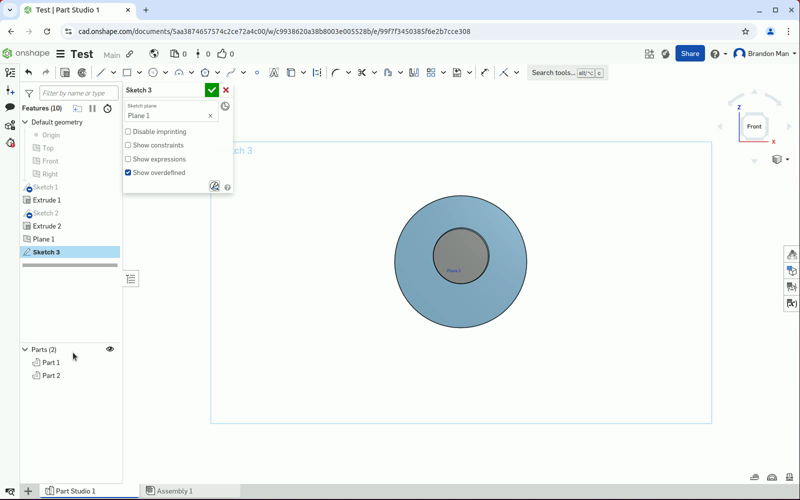
key(y)
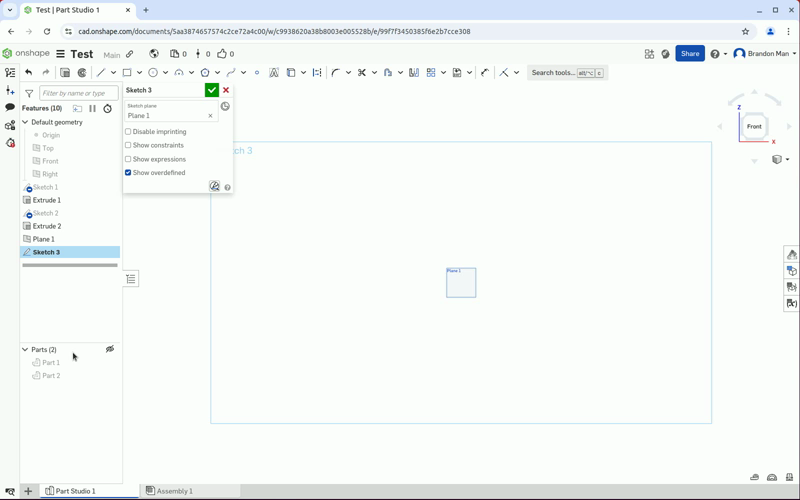
key(a)
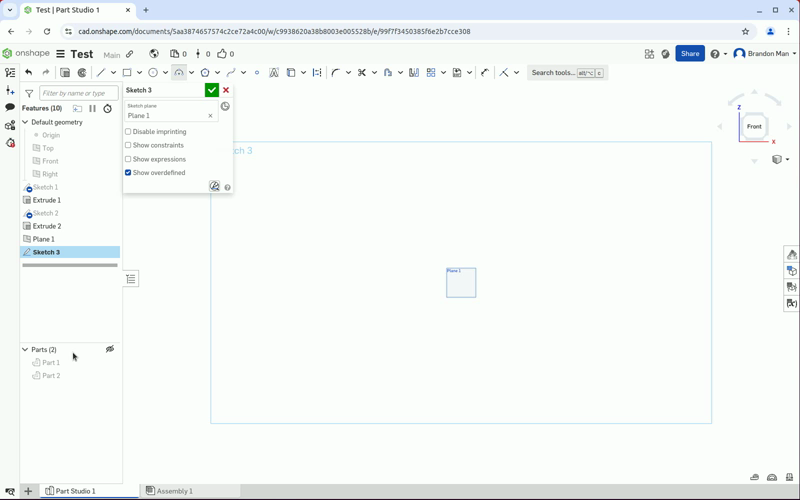
key_down(shift)
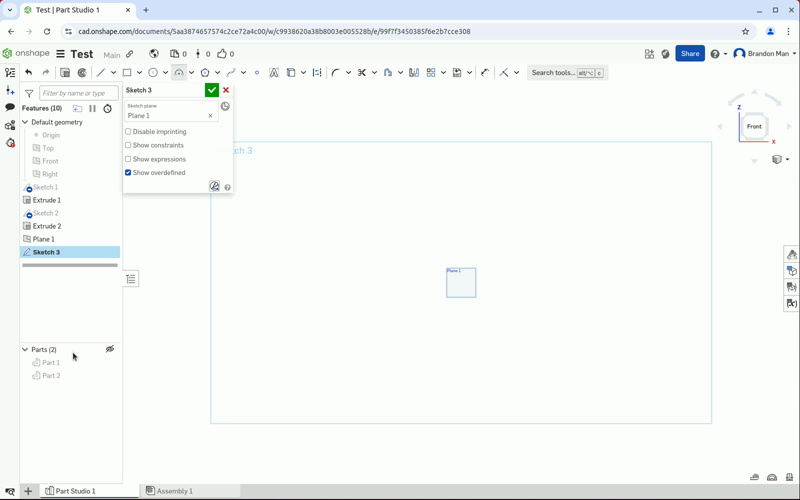
mouse_move(396, 250)
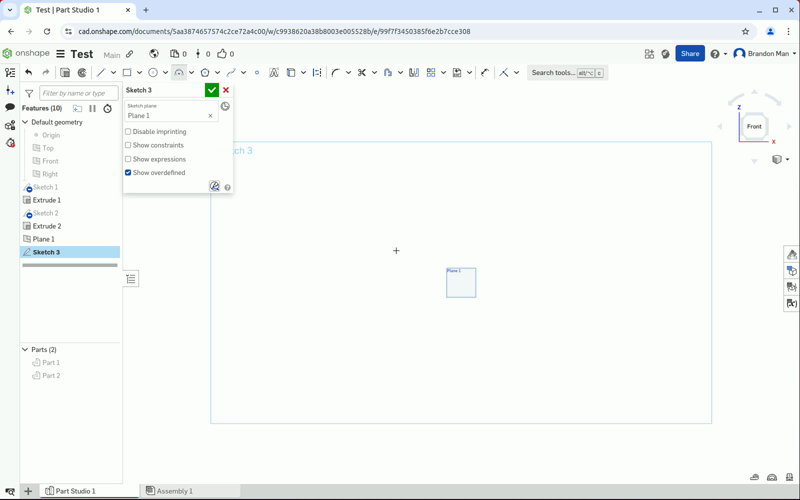
click(396, 250)
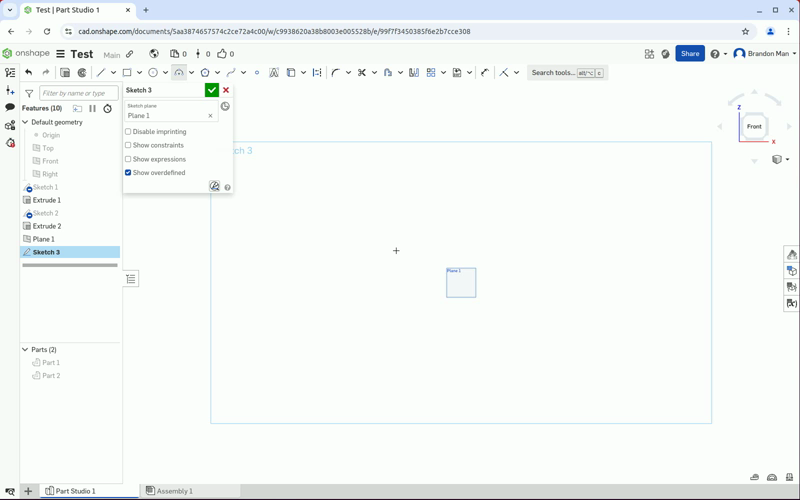
key_up(shift)
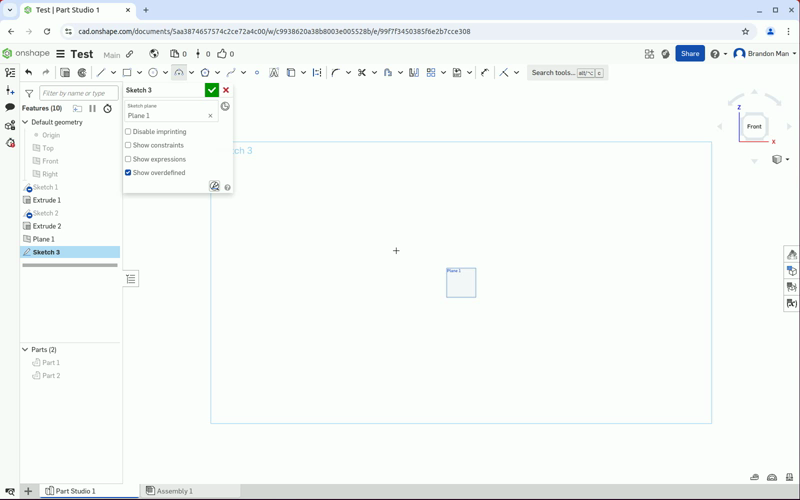
key_down(shift)
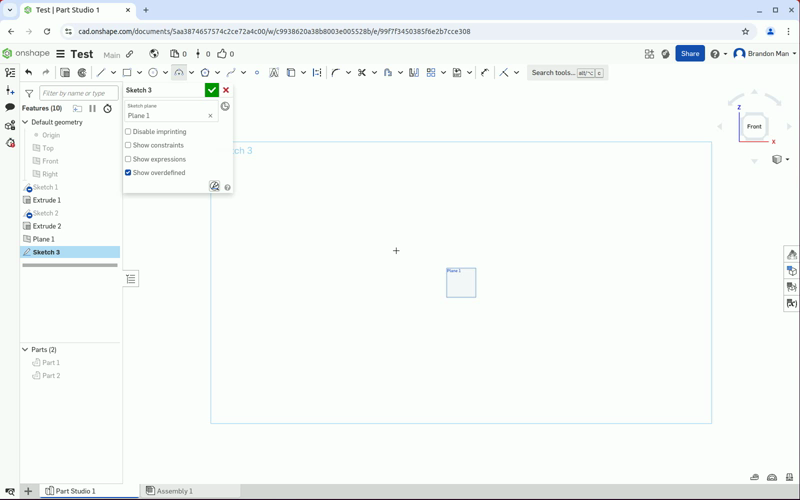
mouse_move(456, 196)
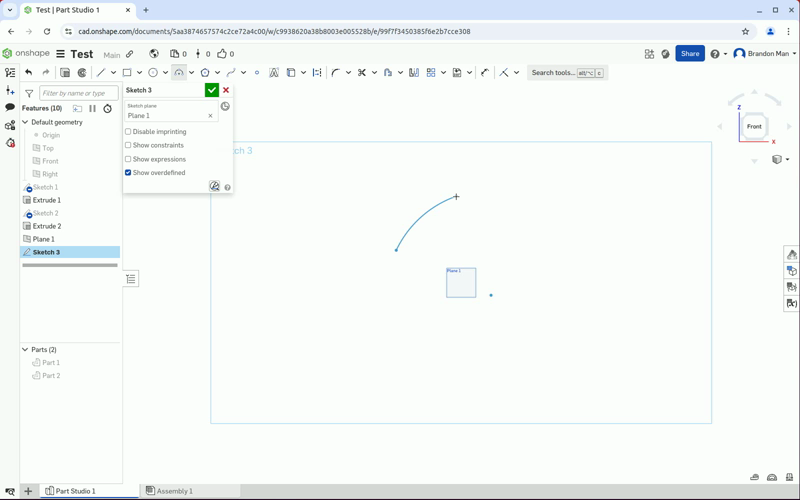
click(456, 196)
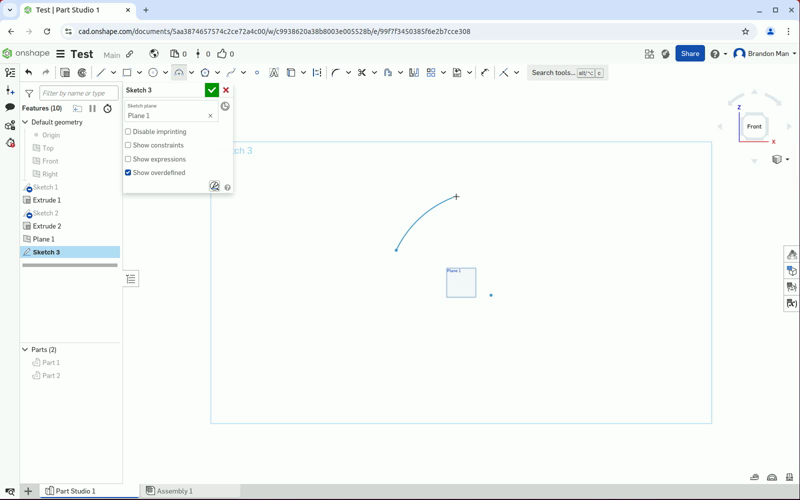
mouse_move(416, 212)
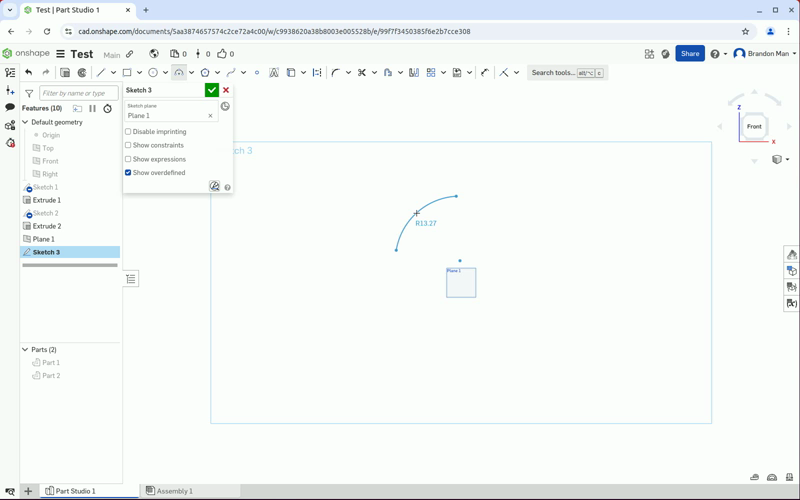
click(416, 212)
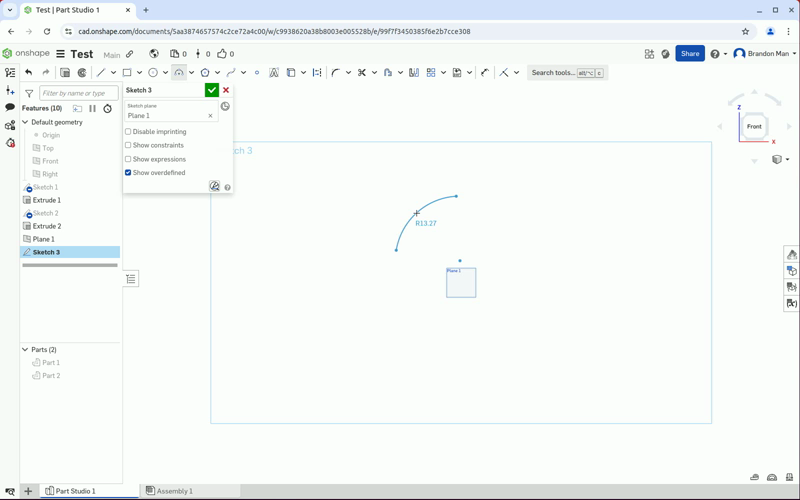
key_up(shift)
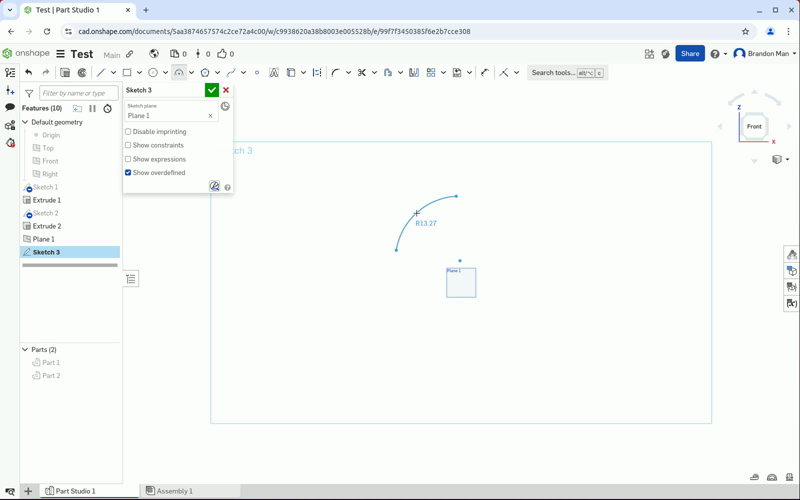
mouse_move(456, 196)
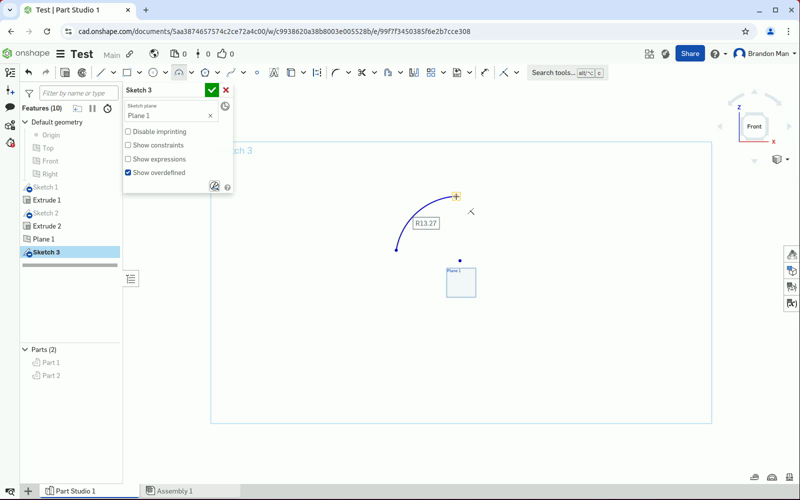
click(456, 196)
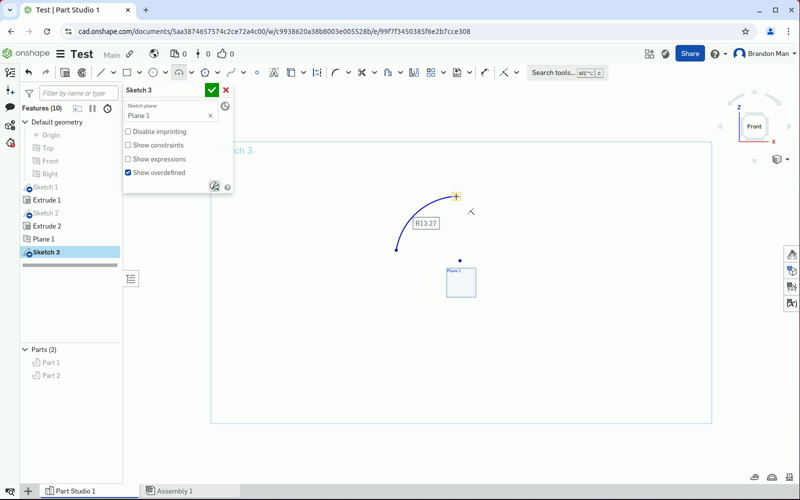
mouse_move(396, 250)
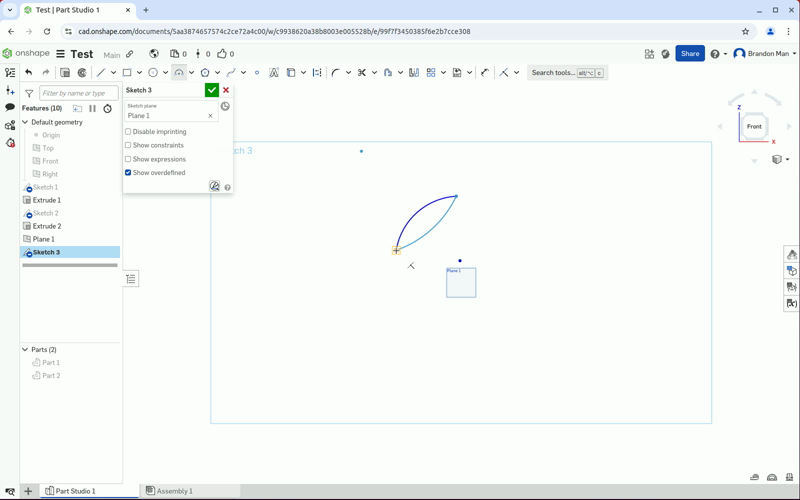
click(396, 250)
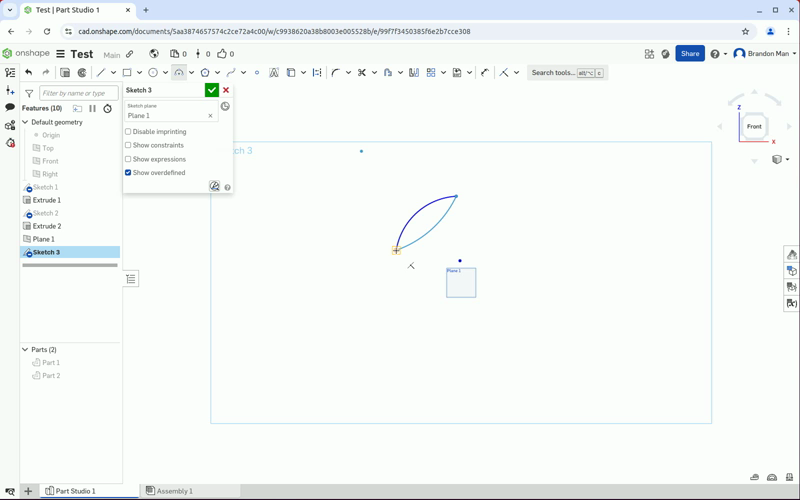
key_down(shift)
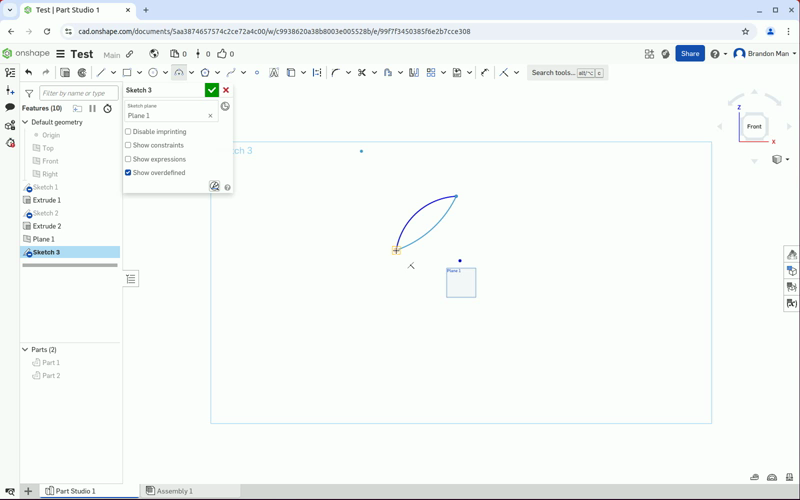
mouse_move(388, 181)
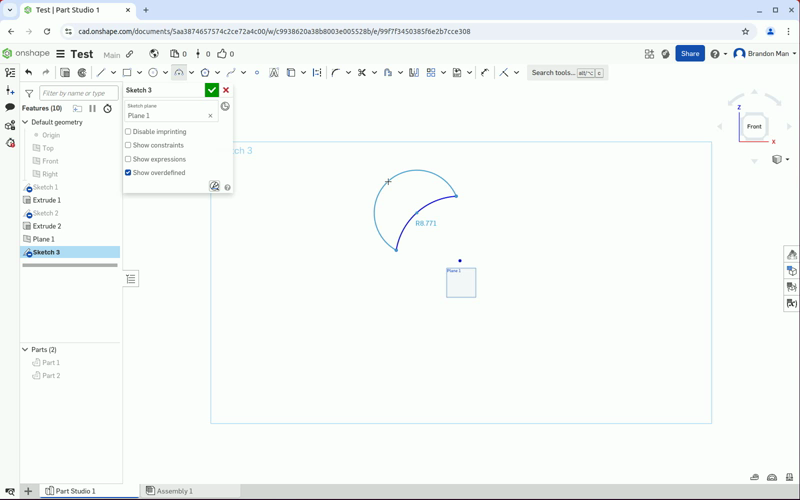
click(388, 181)
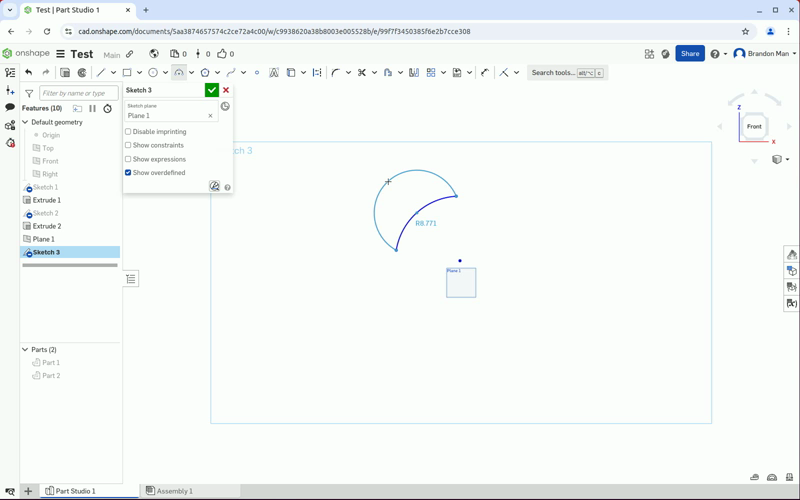
key_up(shift)
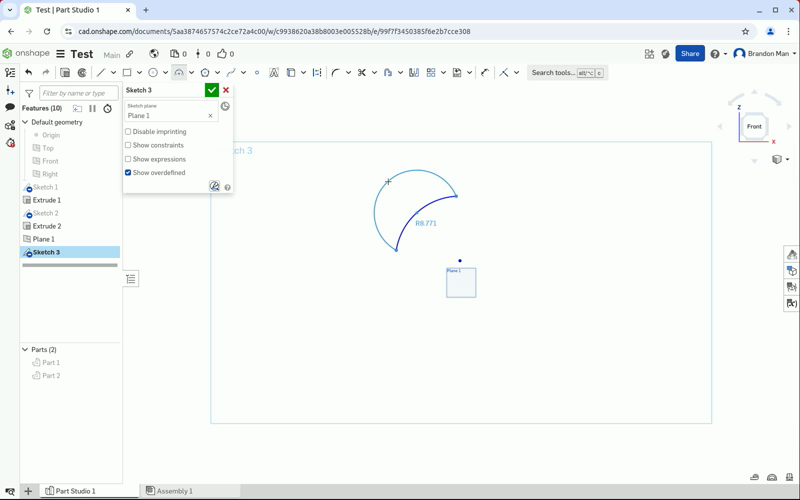
key(esc)
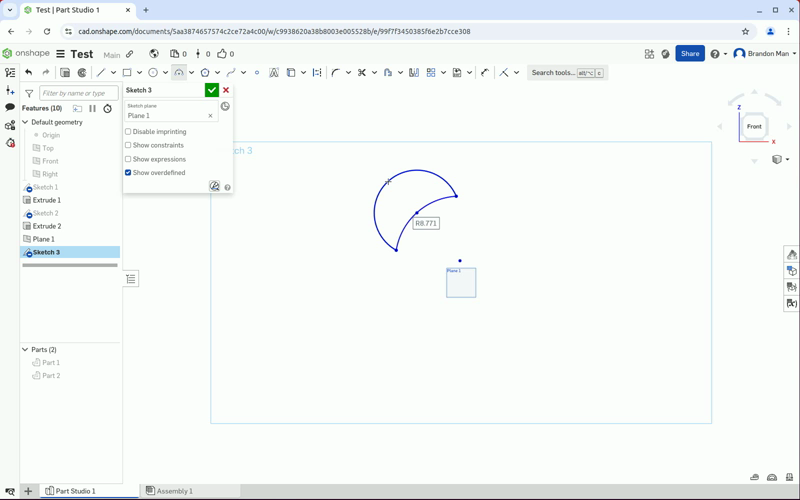
mouse_move(434, 179)
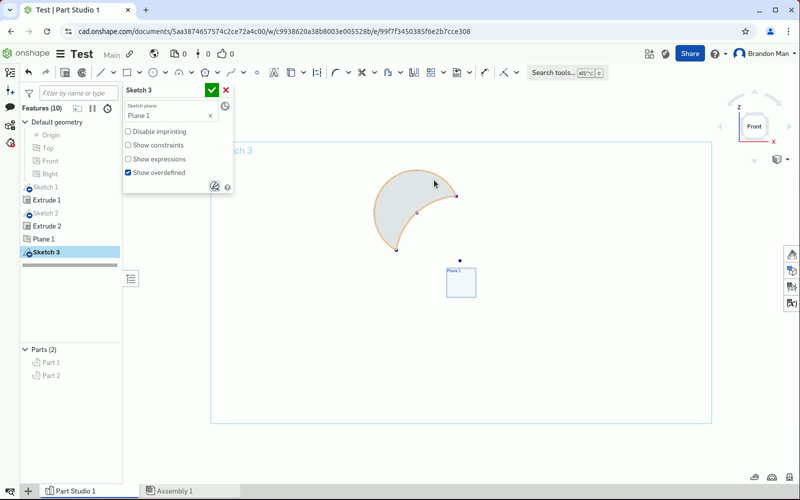
click(434, 179)
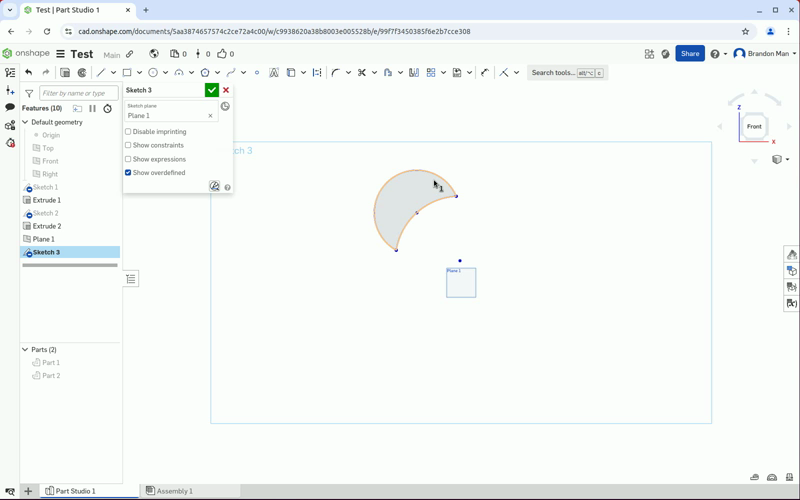
mouse_move(73, 352)
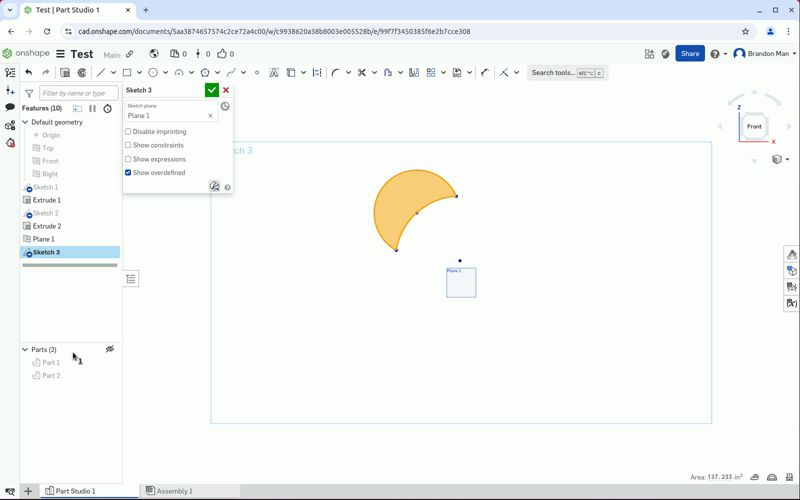
key(shift+y)
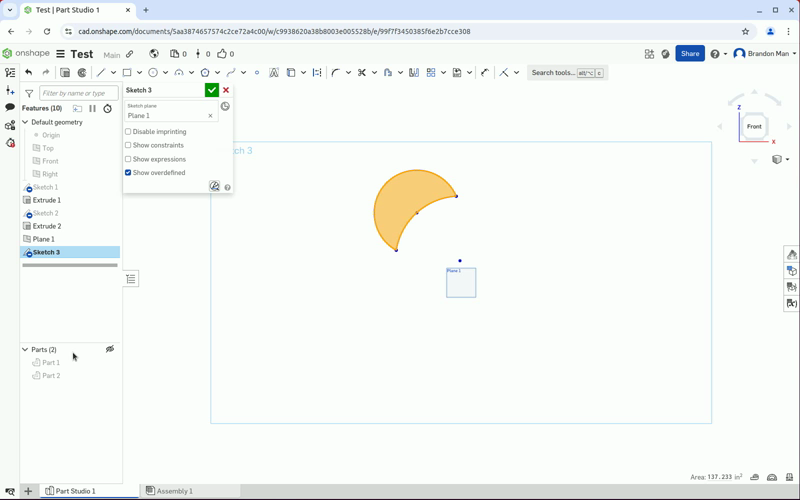
key(shift+e)
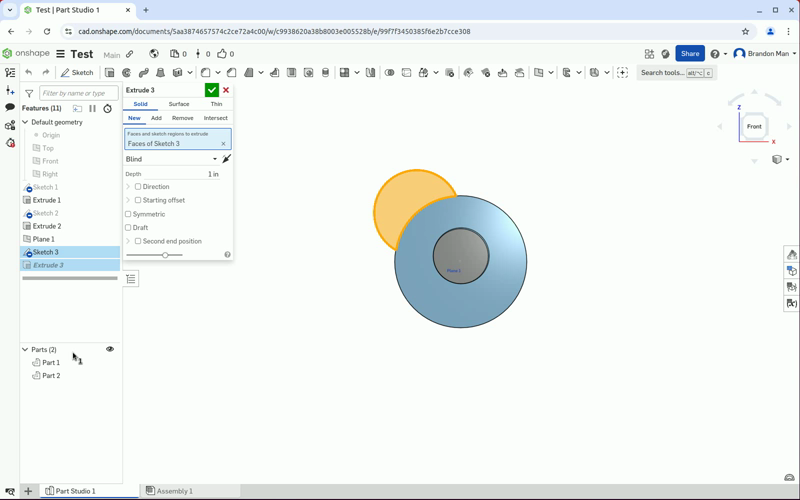
mouse_move(143, 106)
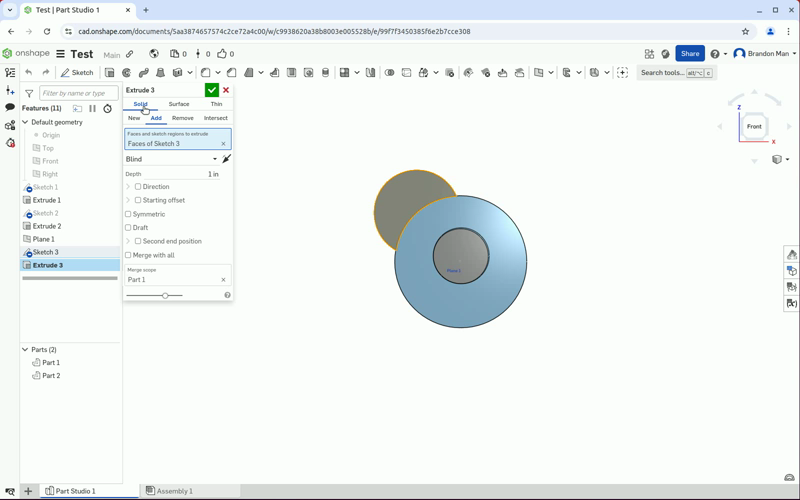
click(143, 106)
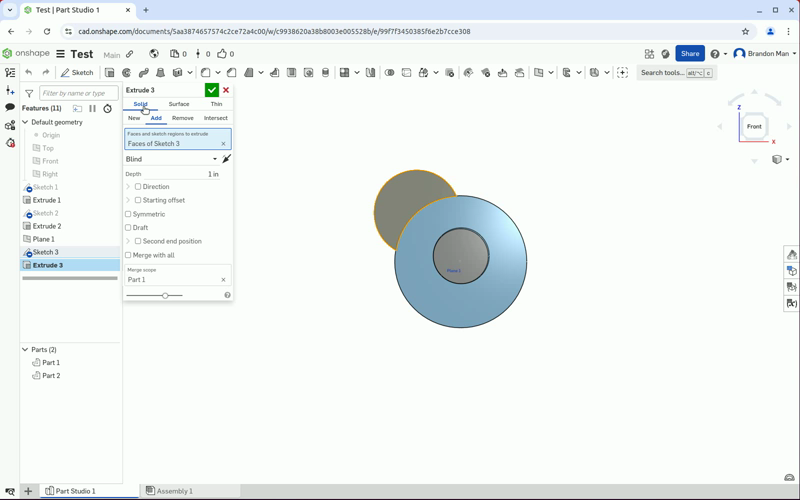
mouse_move(137, 120)
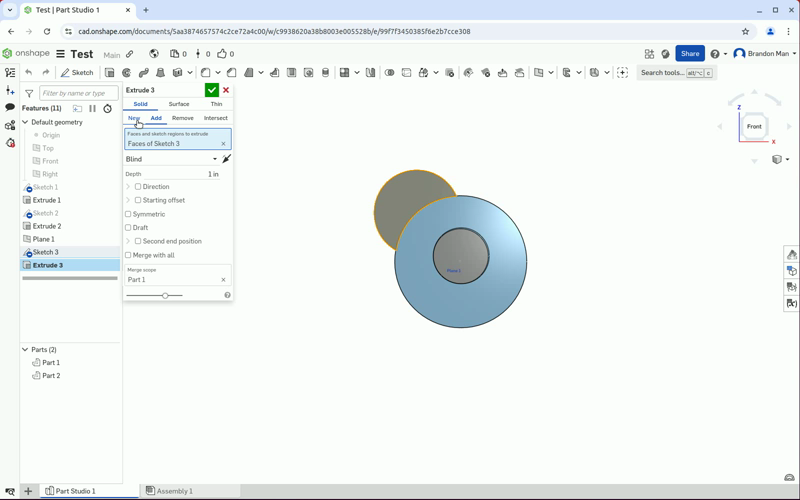
click(137, 120)
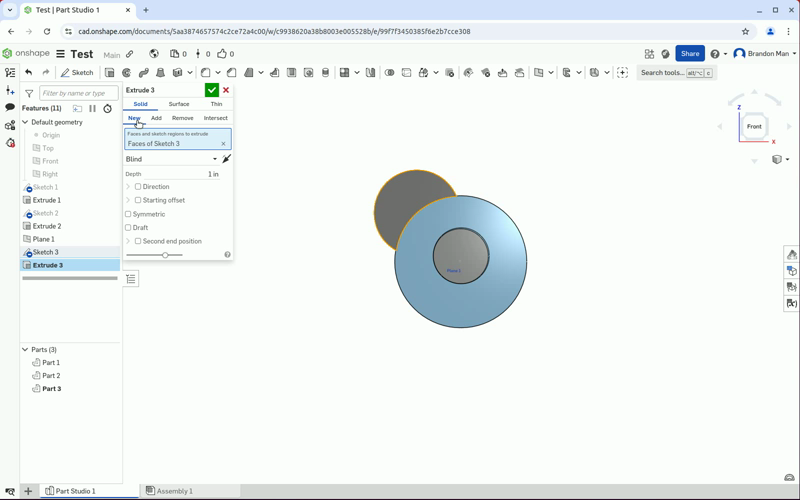
key(tab, 4)
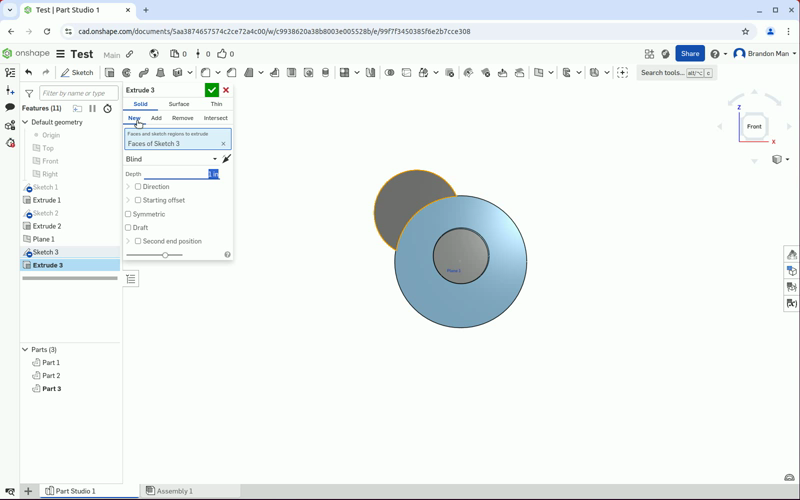
text(6.018)
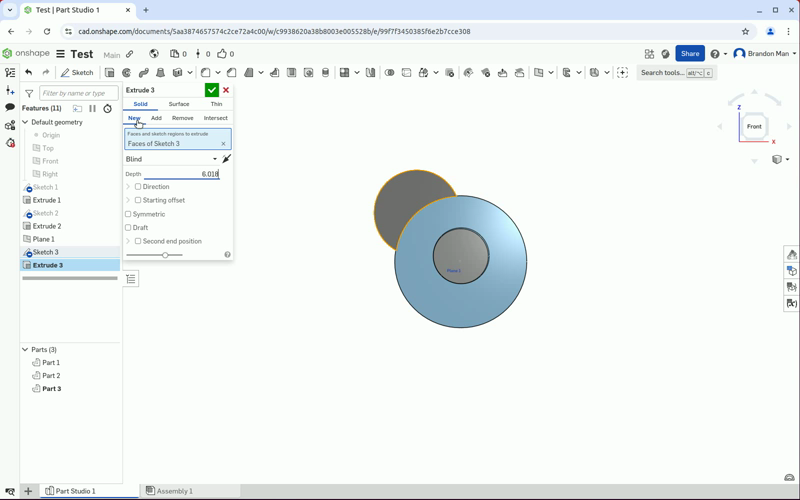
key(enter)
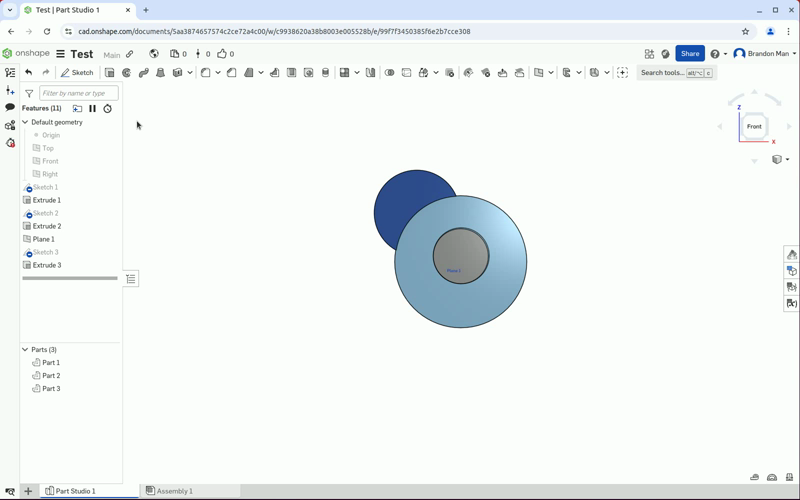
key(shift+h)
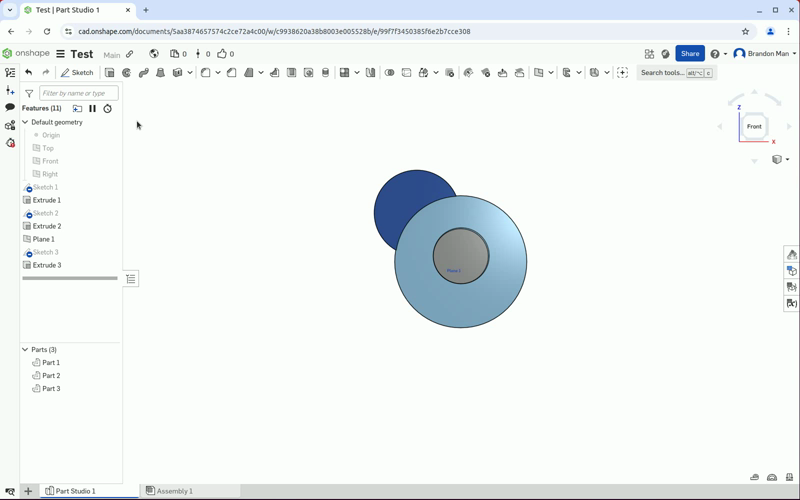
key(shift+h)
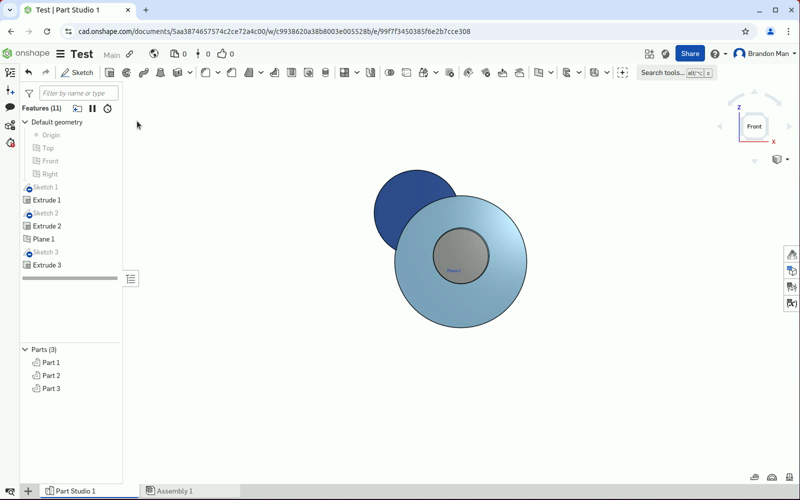
mouse_move(73, 189)
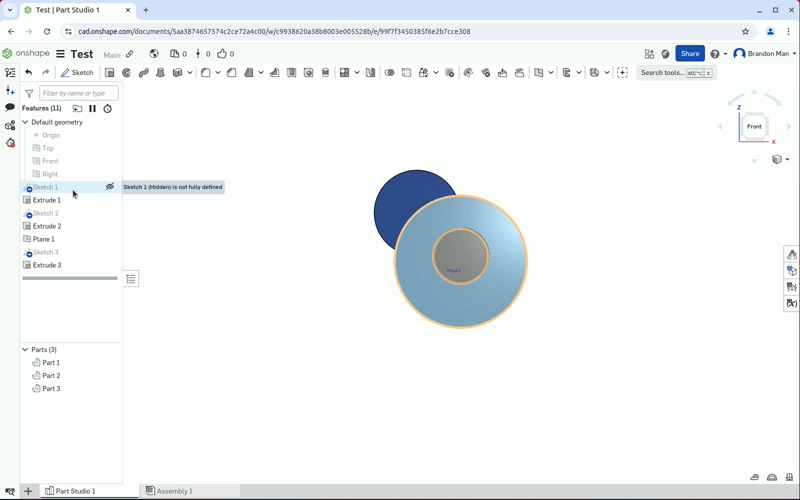
click(73, 189)
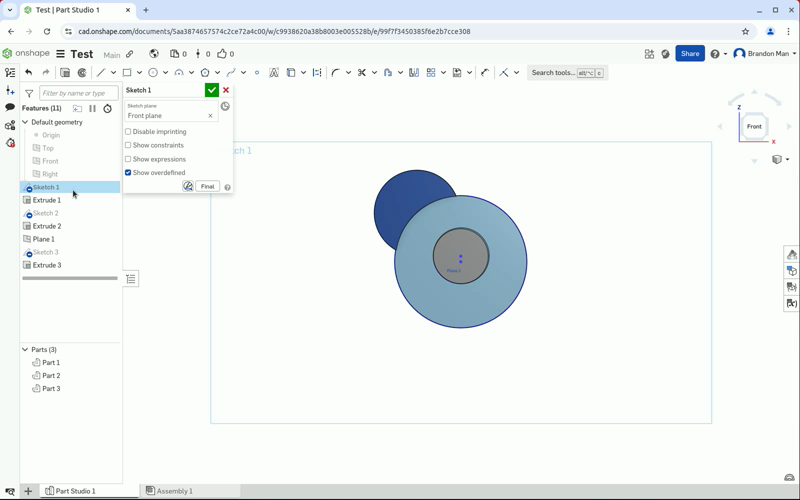
mouse_move(229, 92)
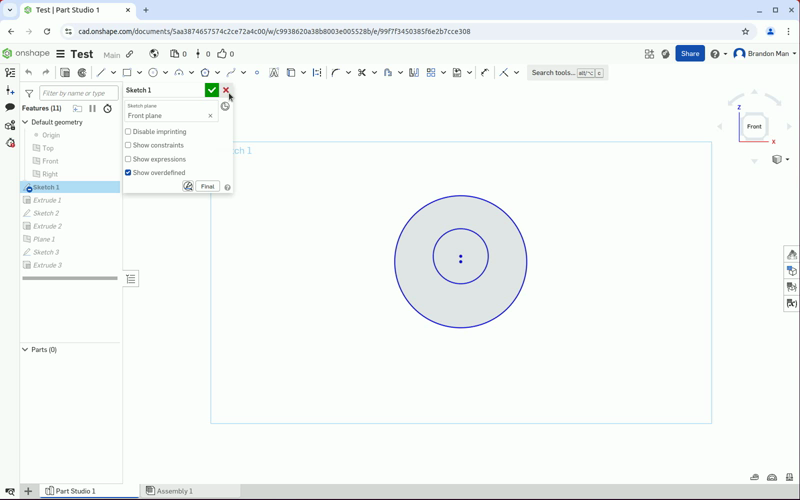
click(229, 92)
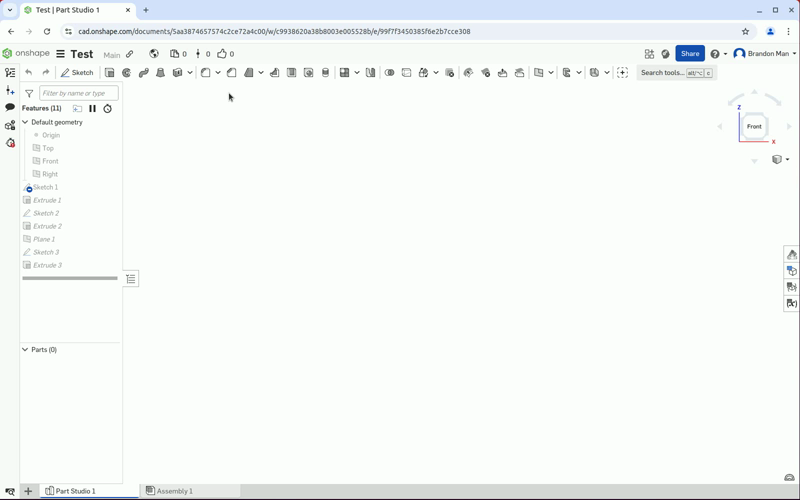
key(shift+s)
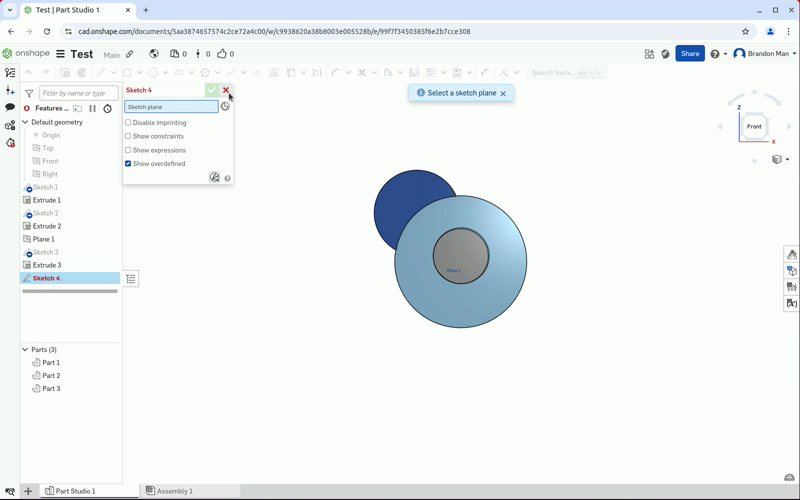
mouse_move(73, 241)
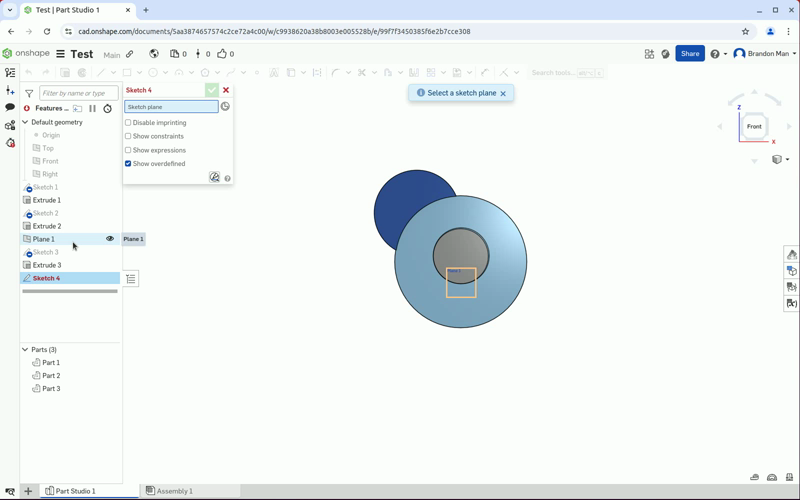
click(73, 241)
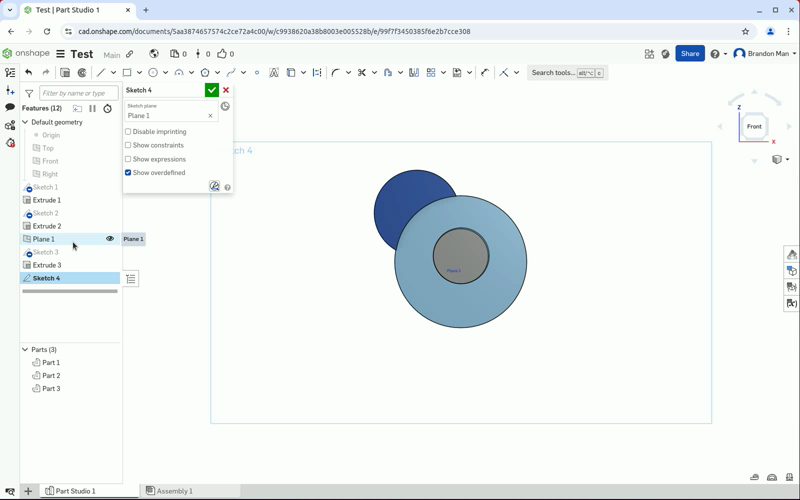
mouse_move(73, 352)
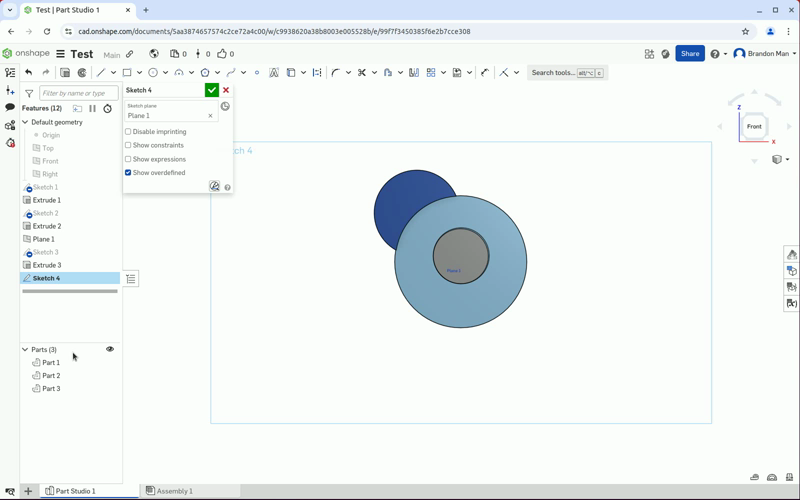
key(y)
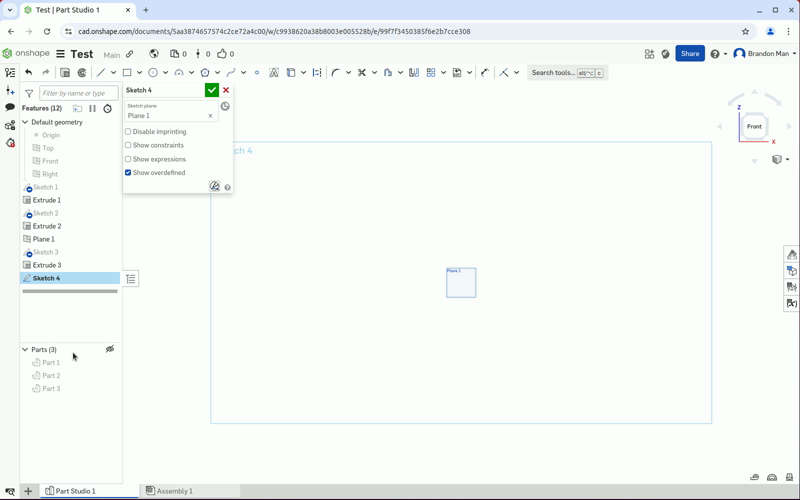
key(a)
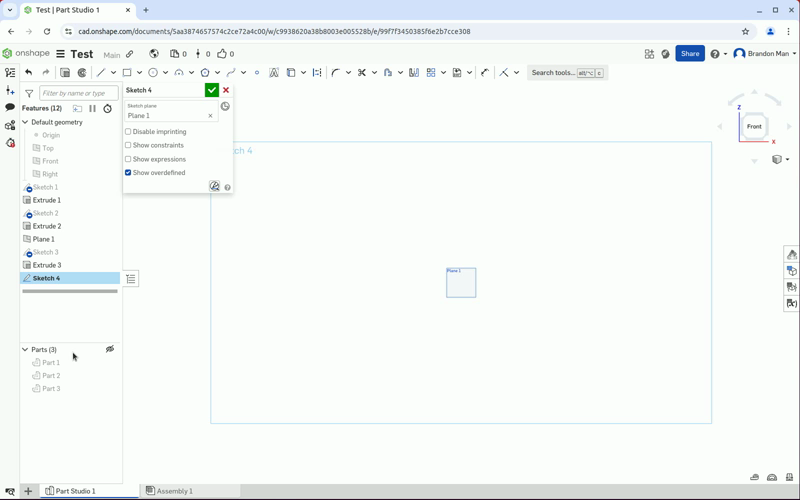
key_down(shift)
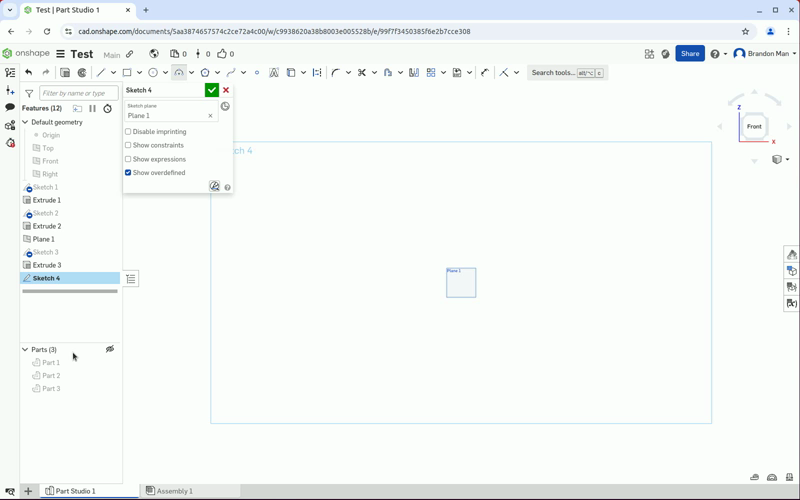
mouse_move(396, 250)
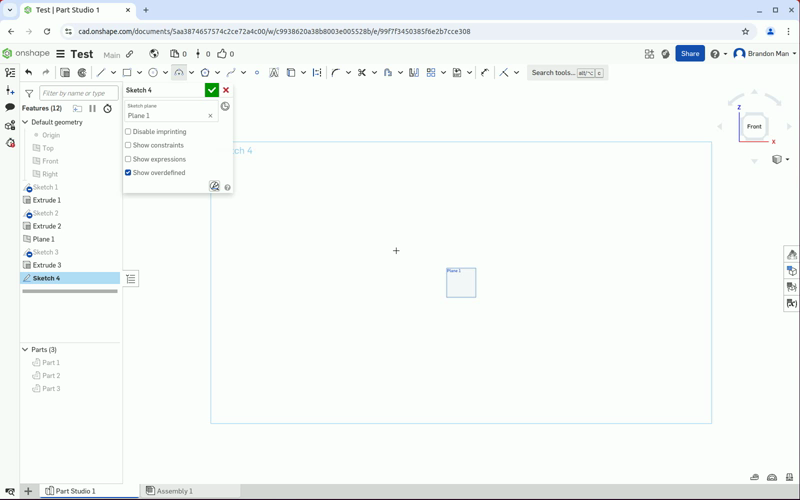
click(396, 250)
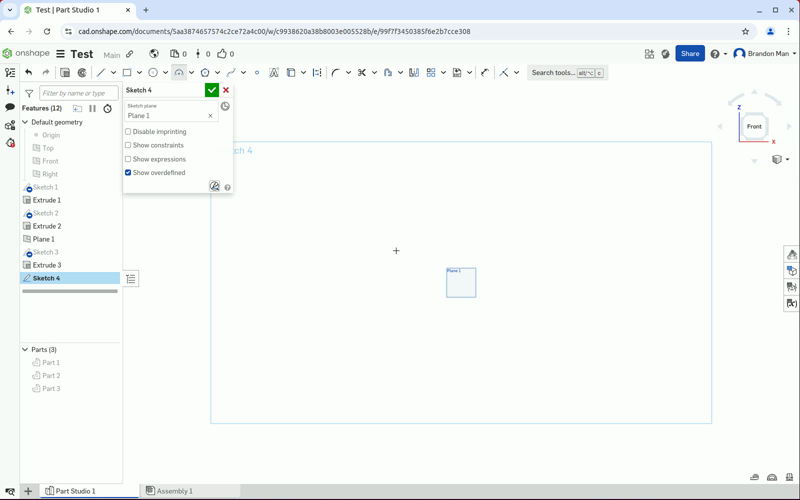
key_up(shift)
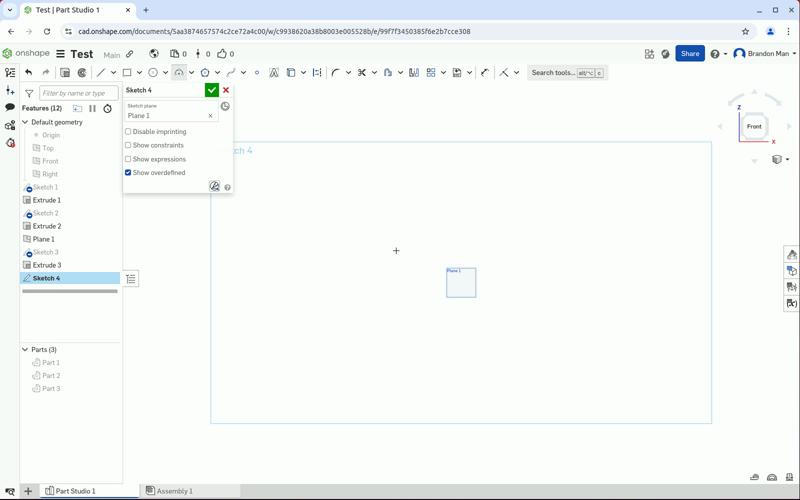
key_down(shift)
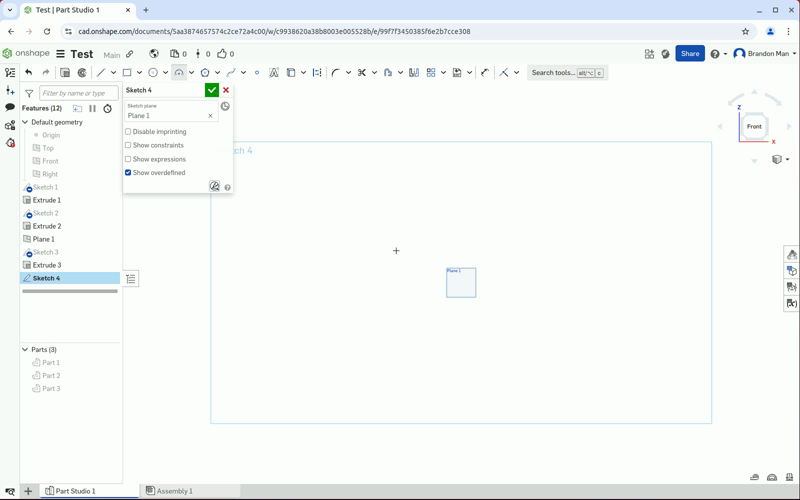
mouse_move(456, 195)
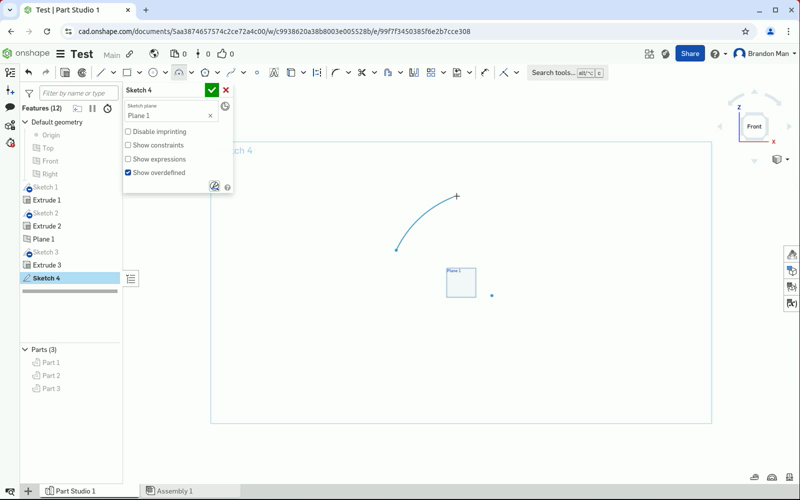
click(456, 195)
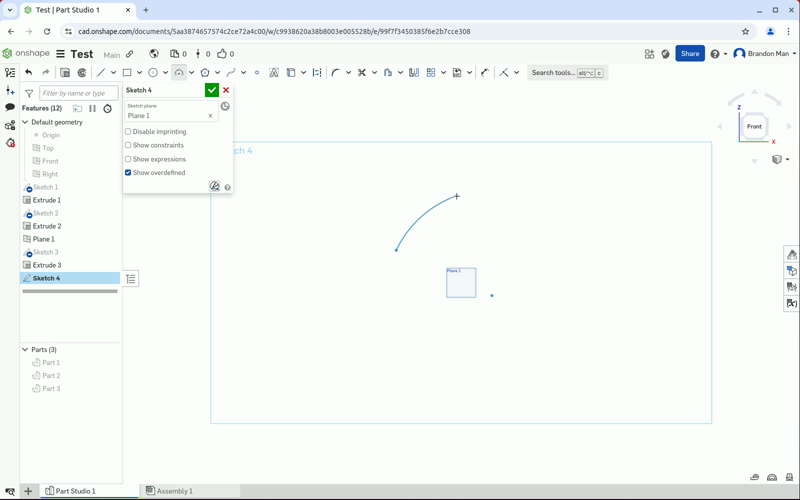
mouse_move(445, 244)
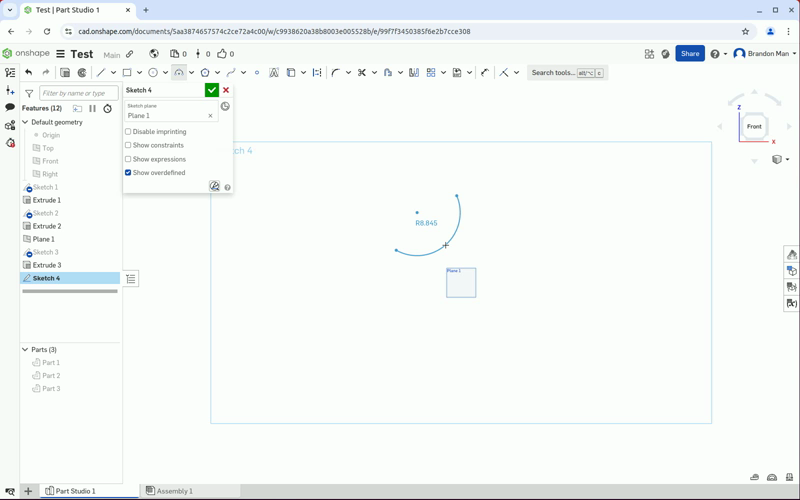
click(445, 244)
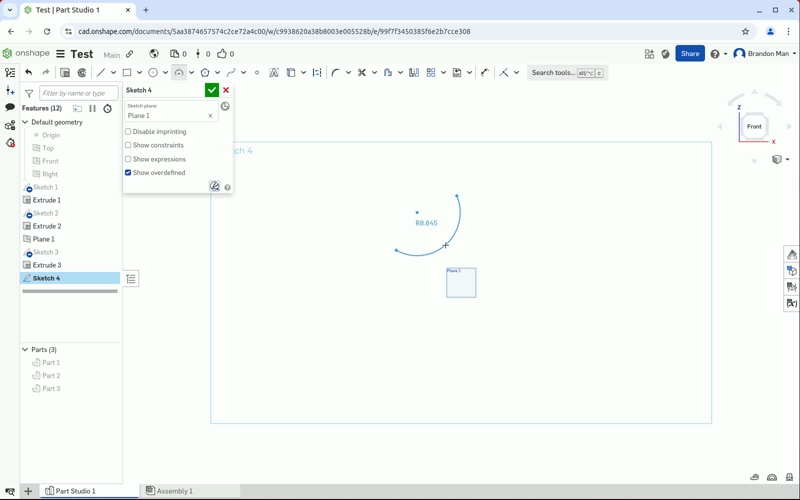
key_up(shift)
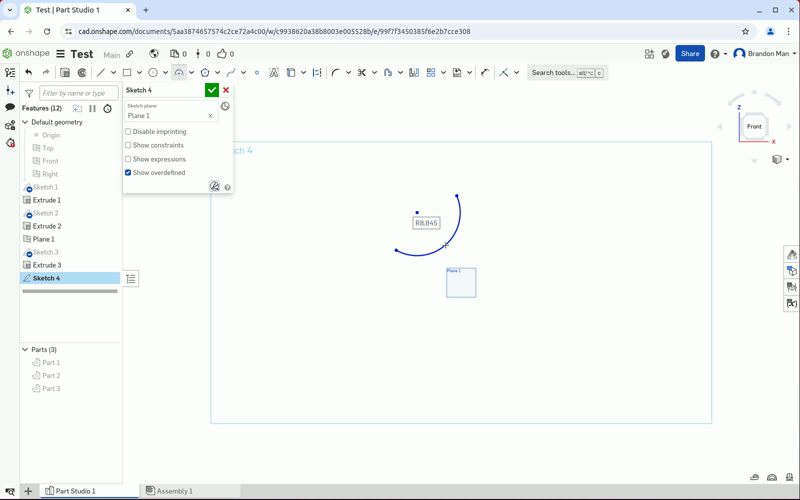
mouse_move(456, 195)
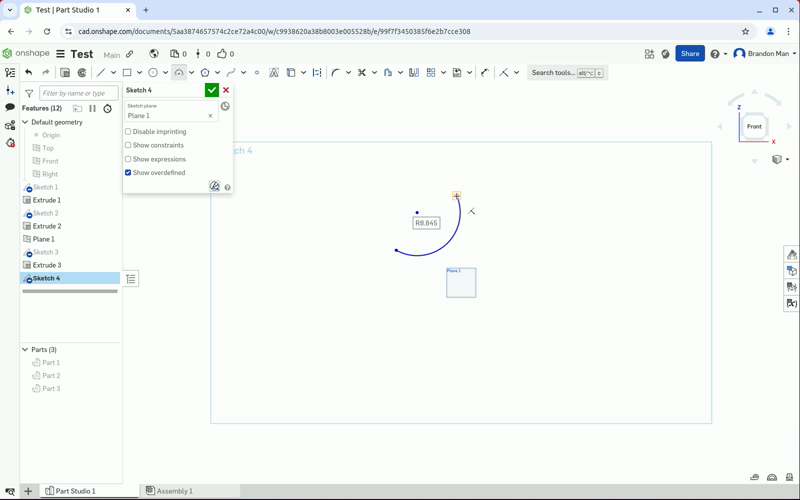
click(456, 195)
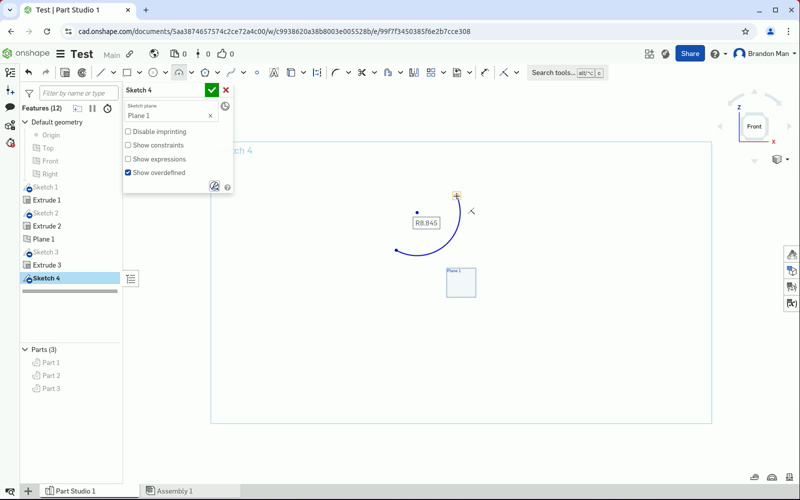
mouse_move(396, 250)
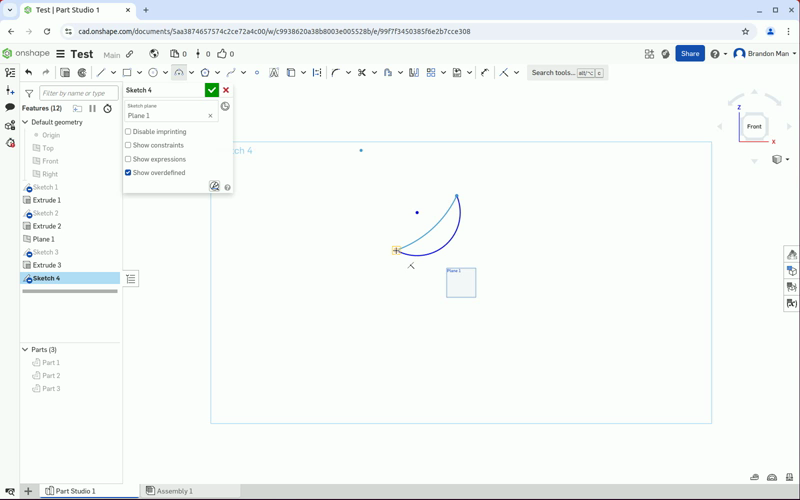
click(396, 250)
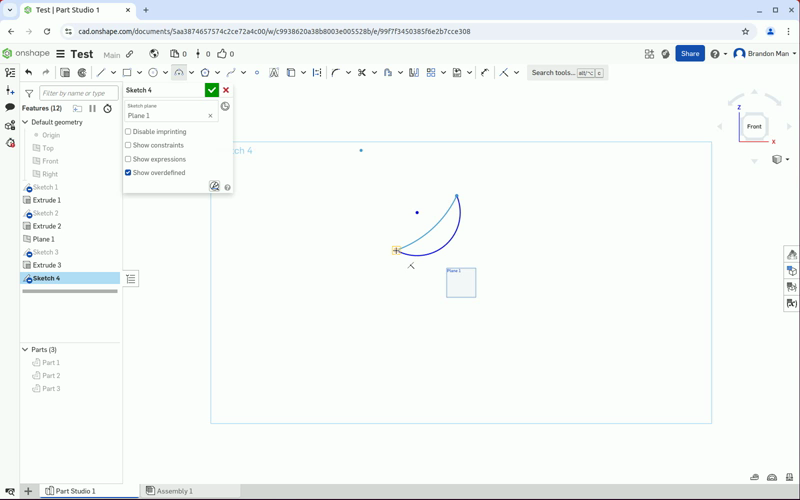
key_down(shift)
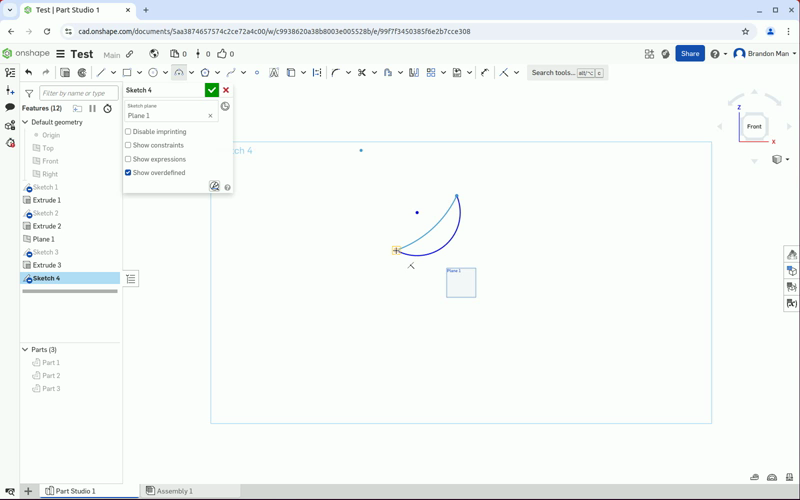
mouse_move(417, 212)
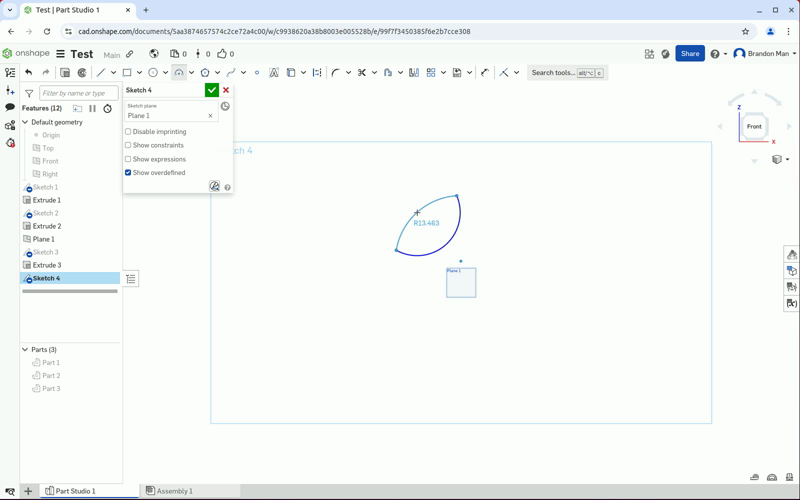
click(417, 212)
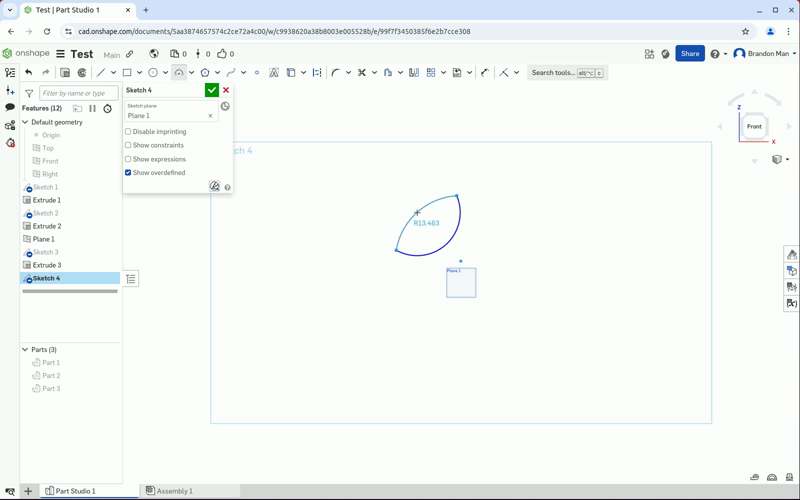
key_up(shift)
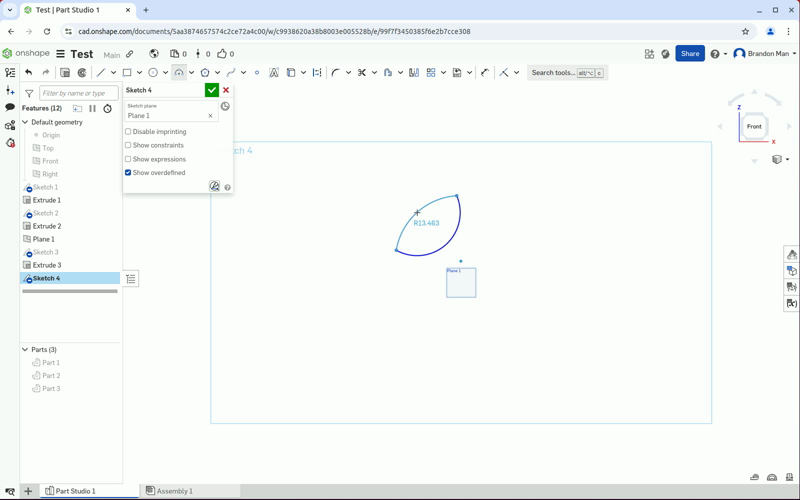
key(esc)
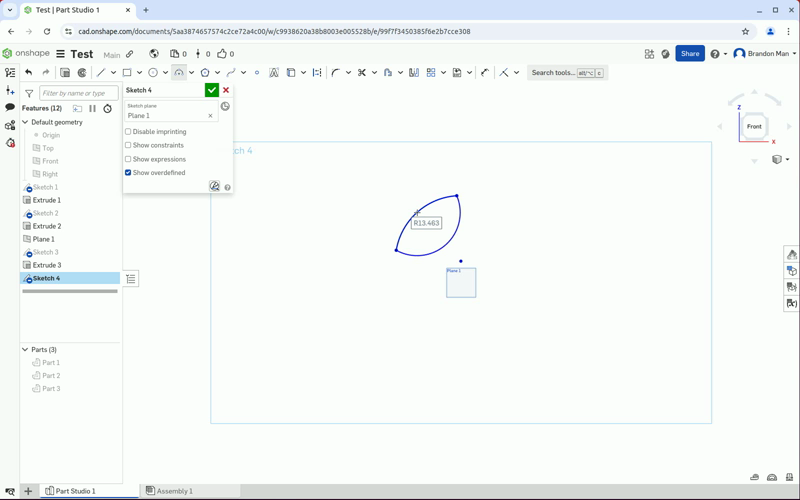
mouse_move(436, 231)
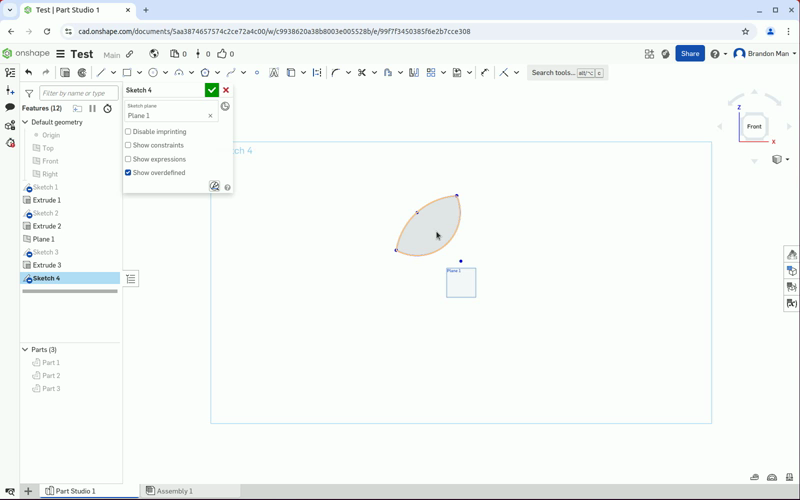
click(436, 231)
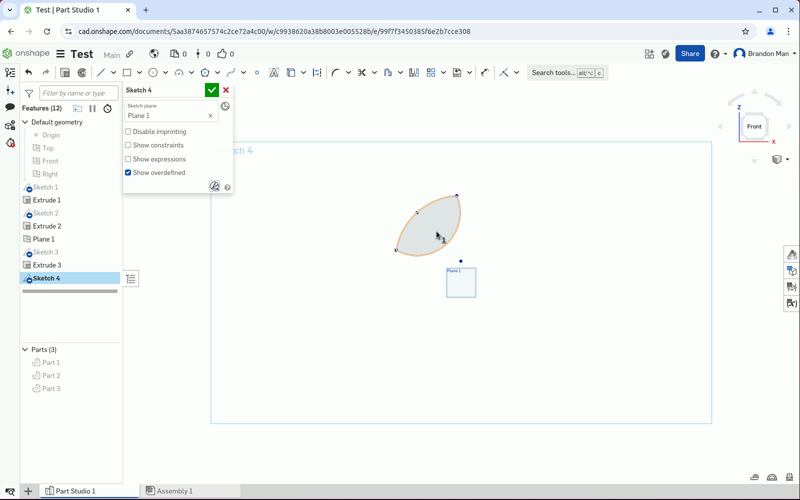
mouse_move(73, 352)
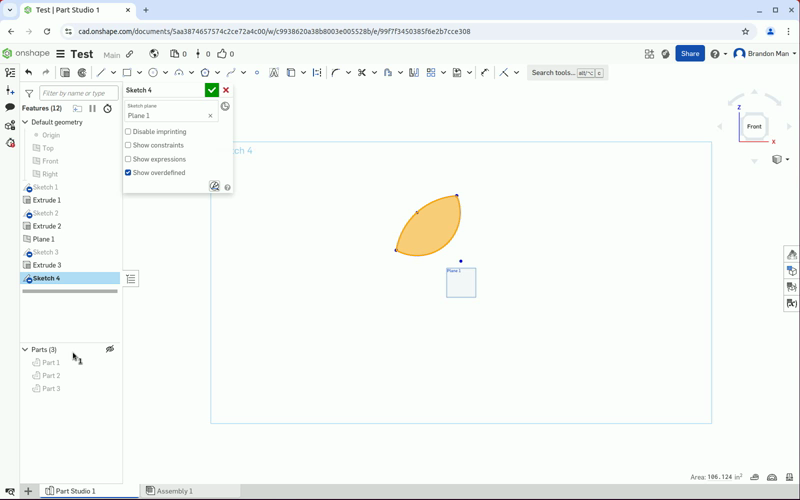
key(shift+y)
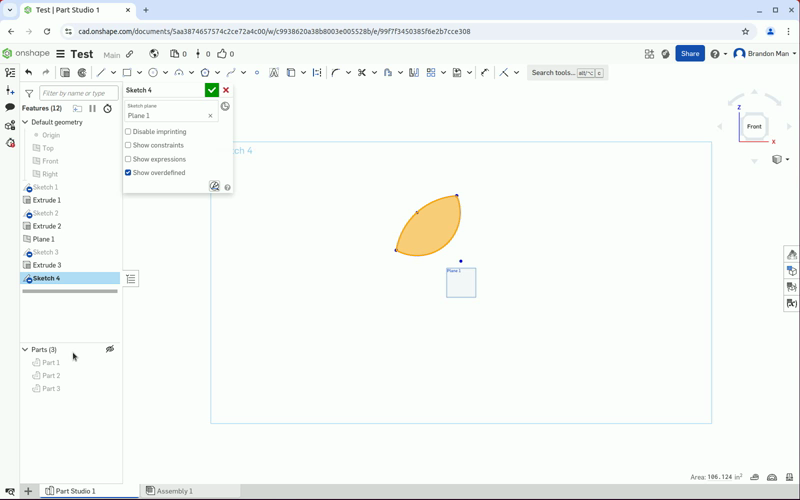
key(shift+e)
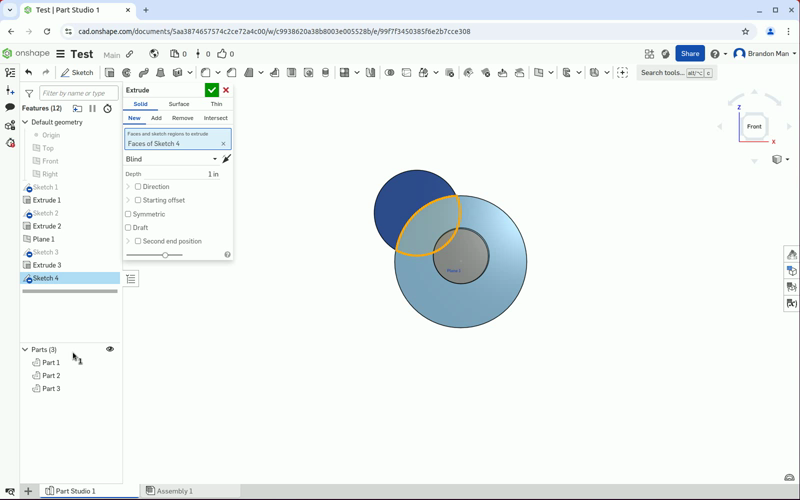
mouse_move(143, 106)
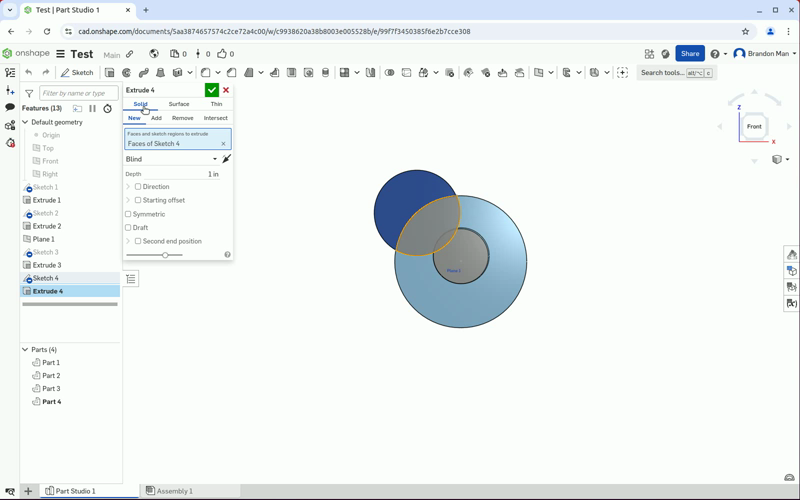
click(143, 106)
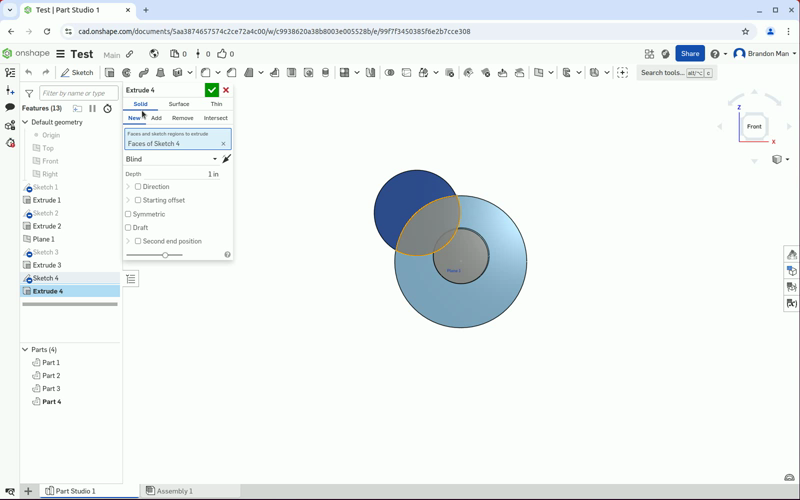
mouse_move(137, 120)
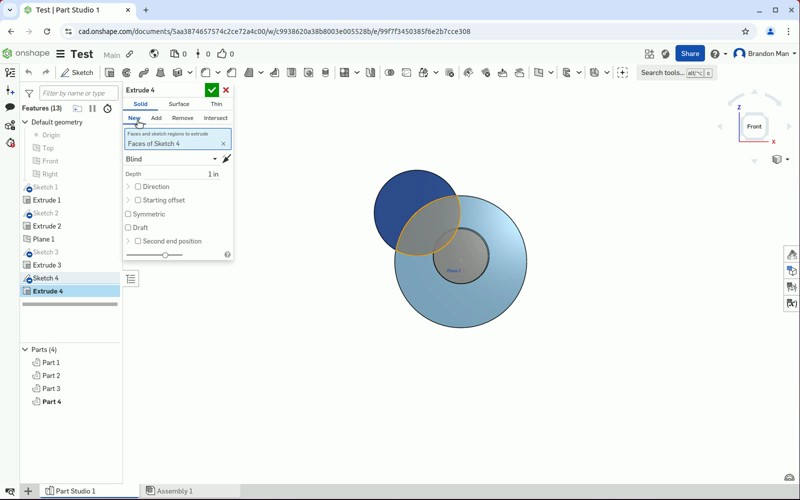
click(137, 120)
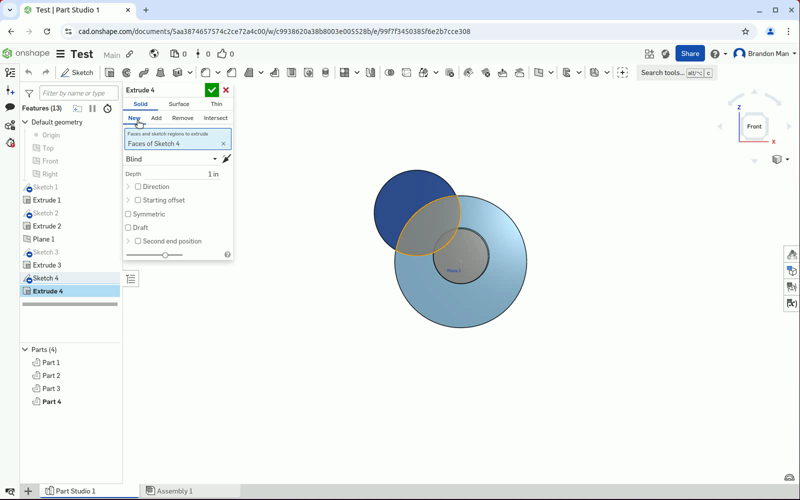
key(tab, 4)
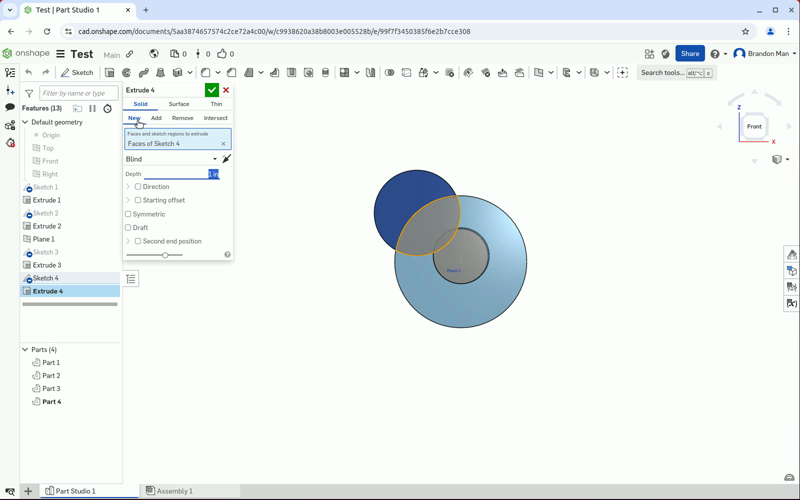
text(6.018)
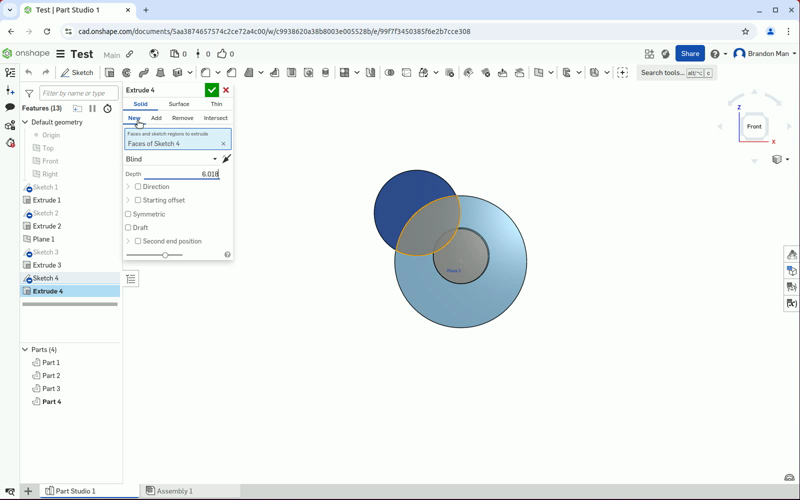
key(enter)
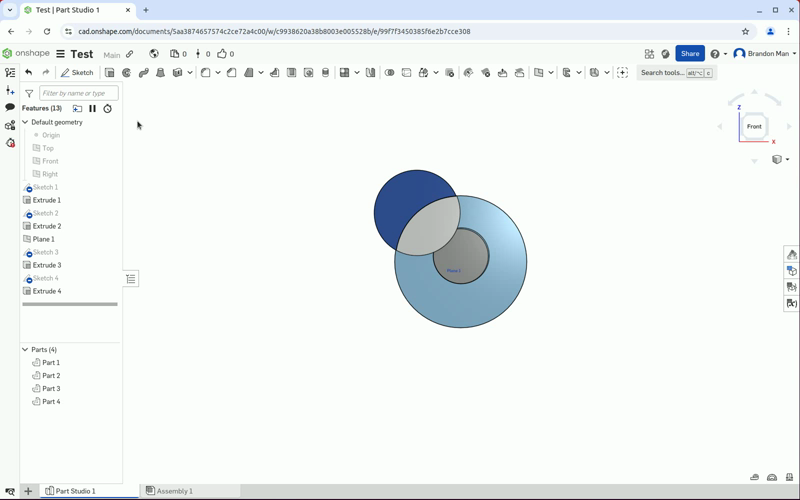
key(shift+h)
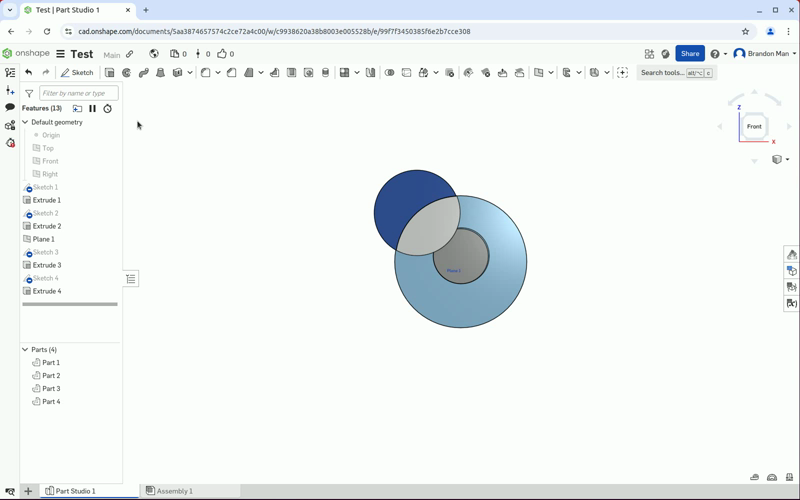
key(shift+h)
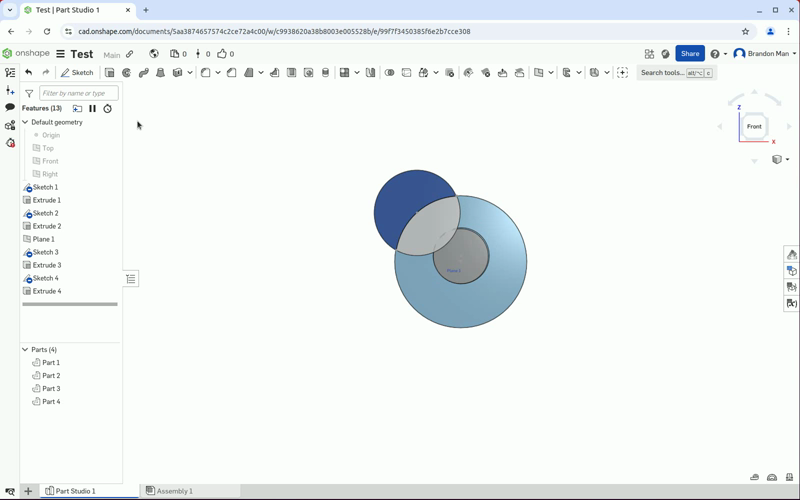
key(shift+7)
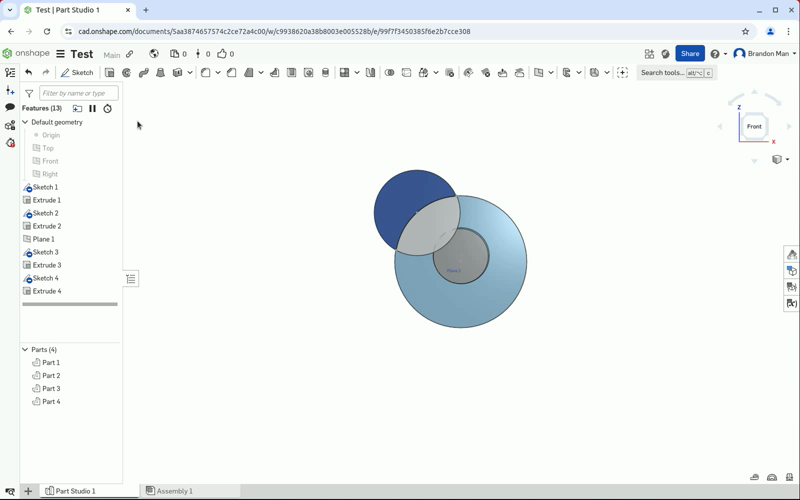
key(left, 2)
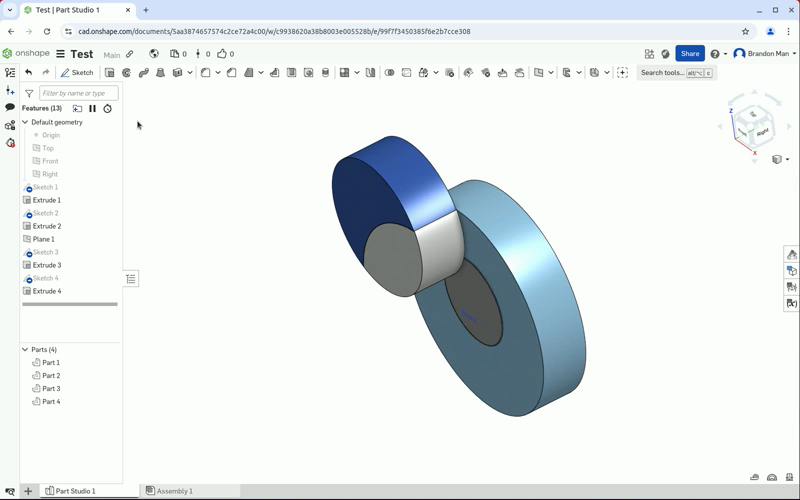
key(down, 2)
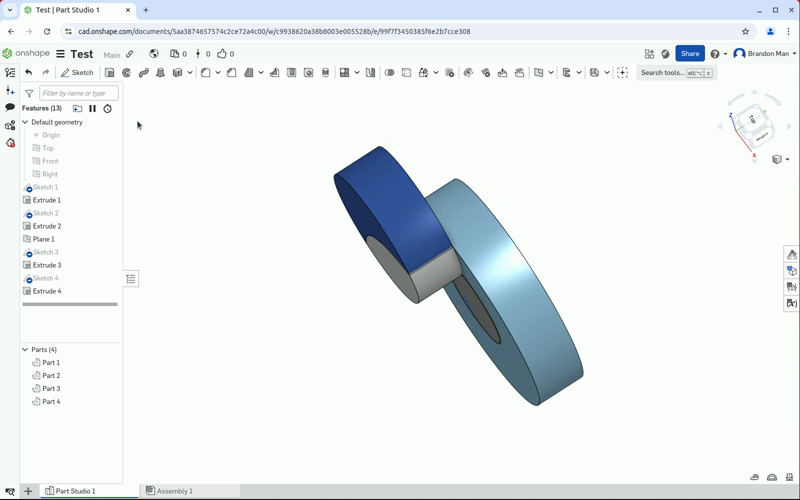
key(up, 2)
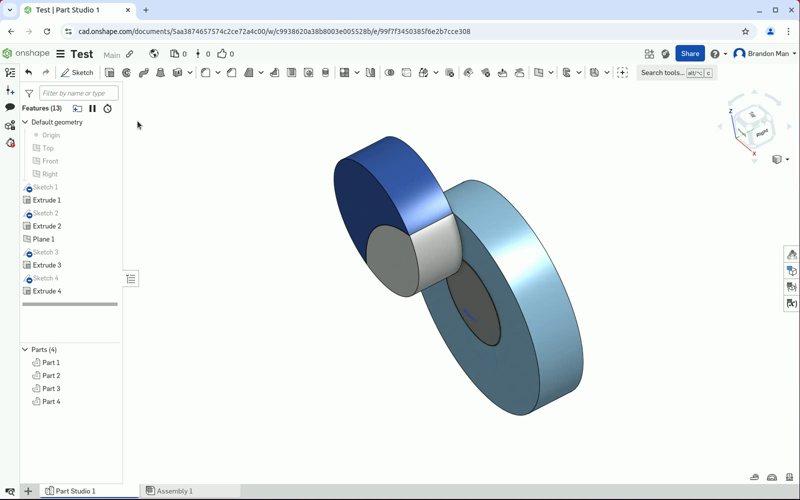
key(right, 2)
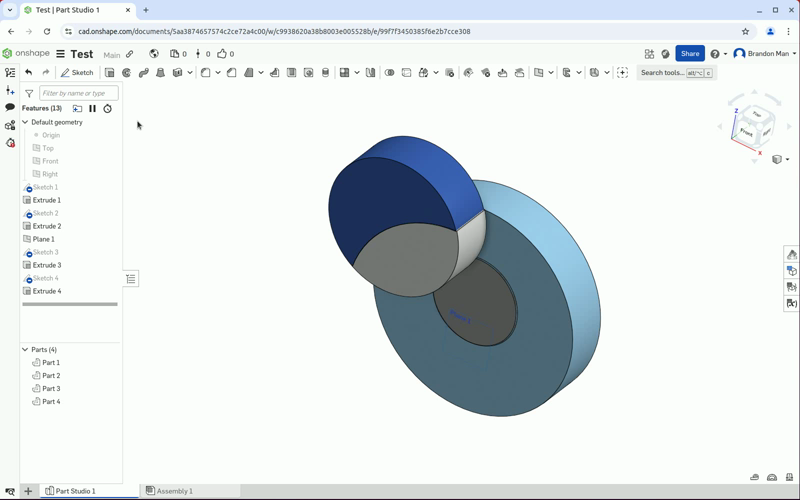
mouse_move(73, 189)
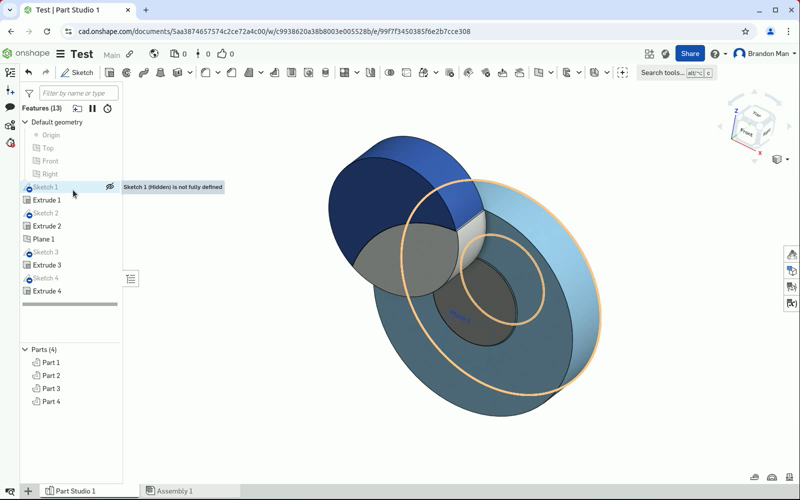
click(73, 189)